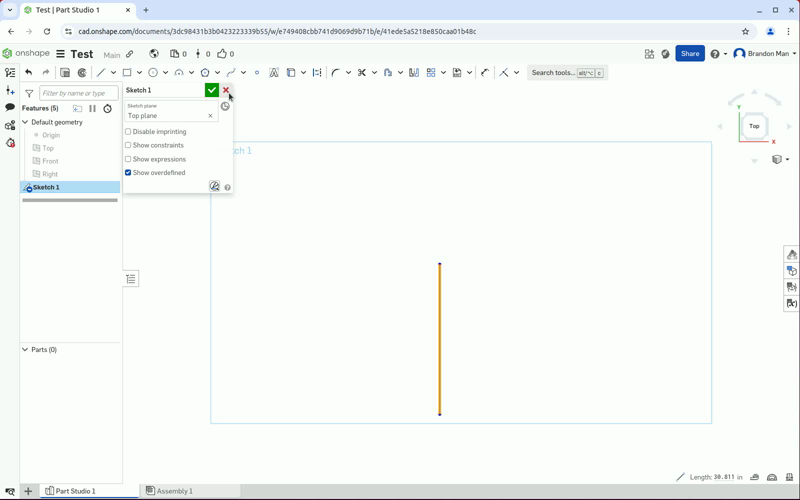
key(shift+h)
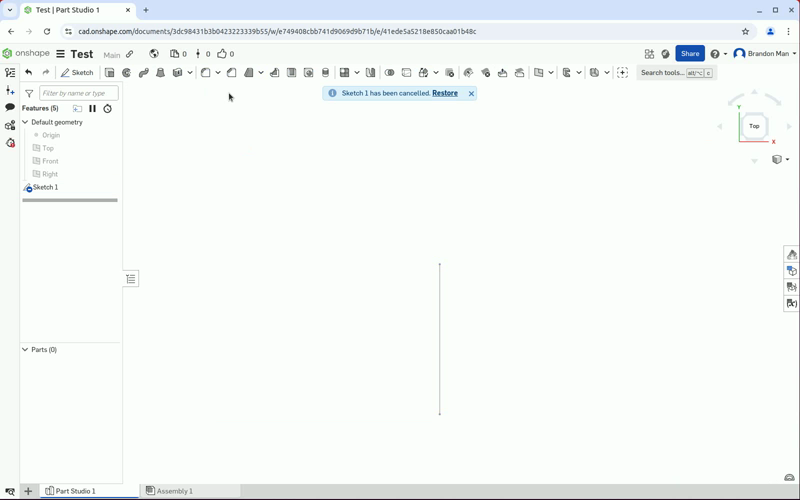
key(shift+s)
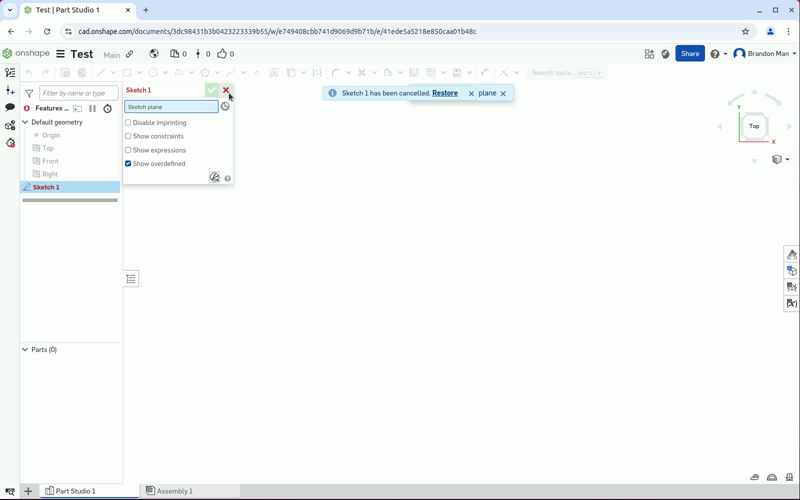
mouse_move(73, 150)
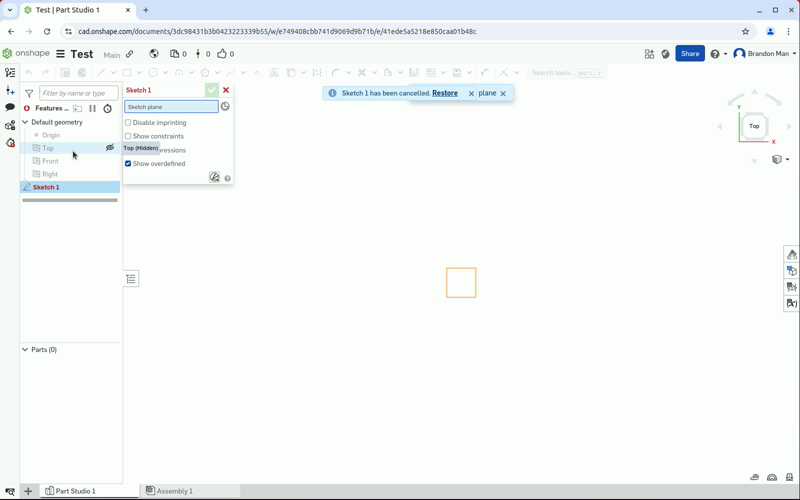
click(73, 150)
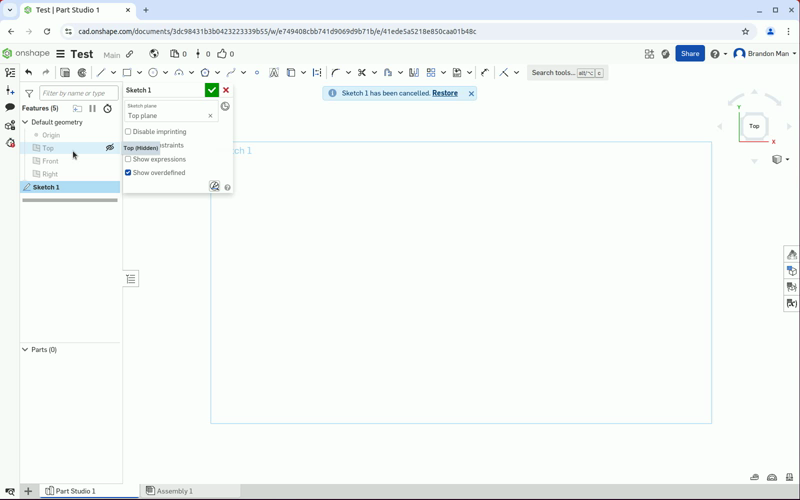
mouse_move(73, 352)
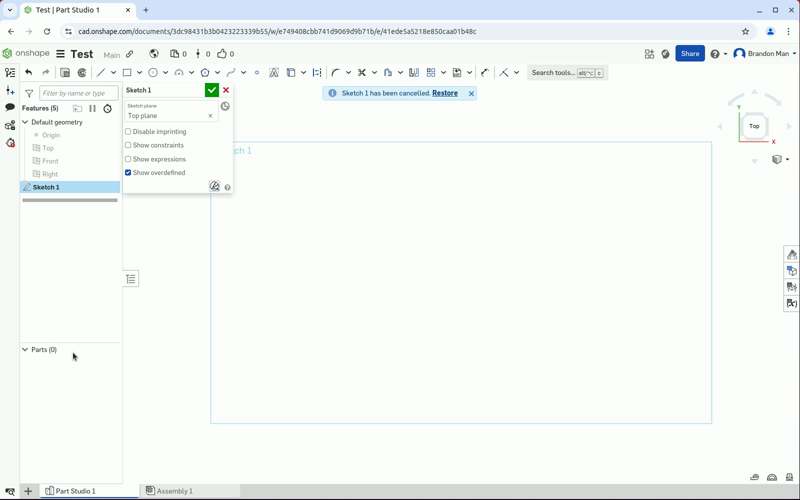
key(y)
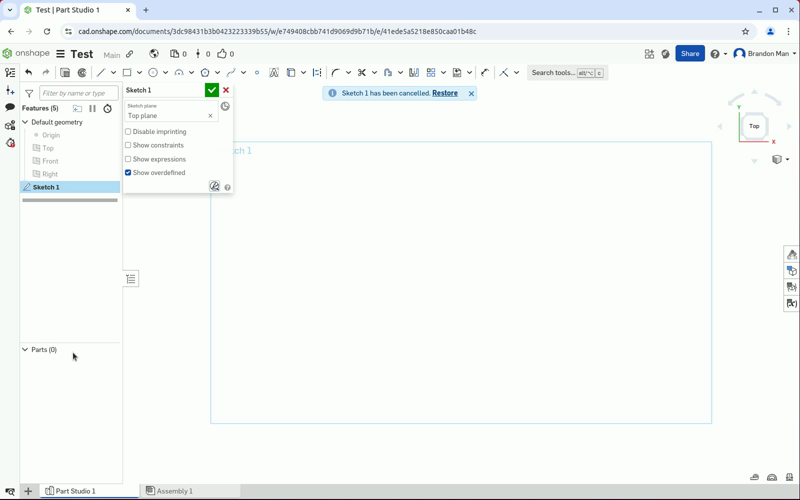
key(l)
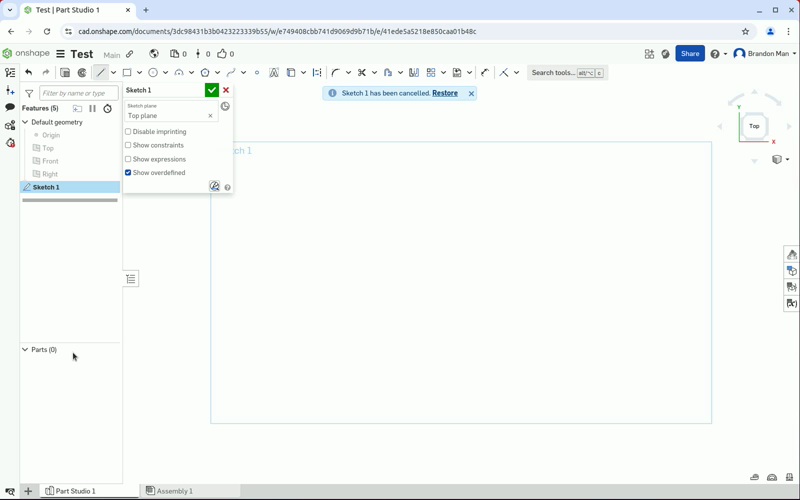
key_down(shift)
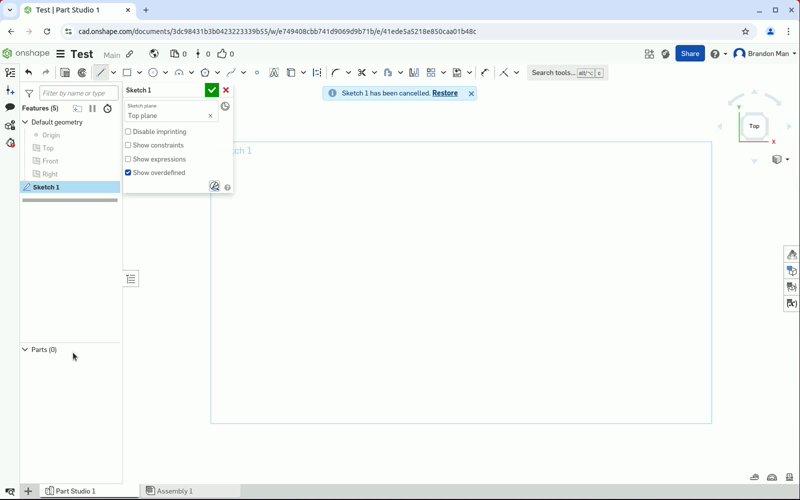
mouse_move(477, 388)
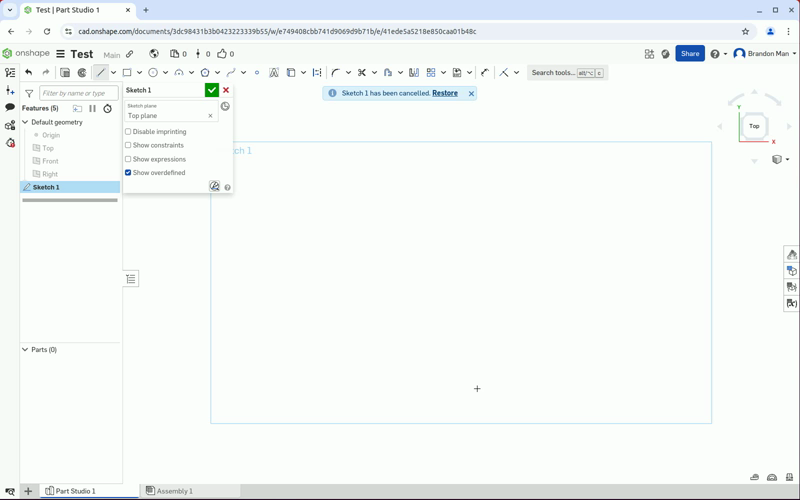
click(477, 388)
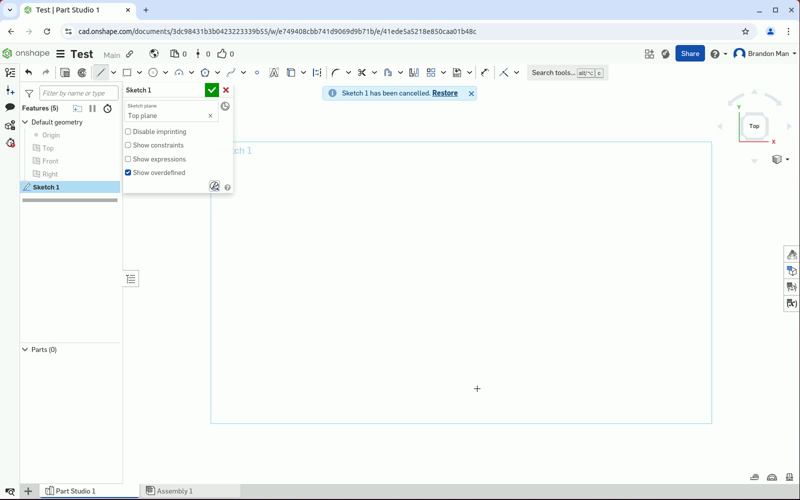
key_up(shift)
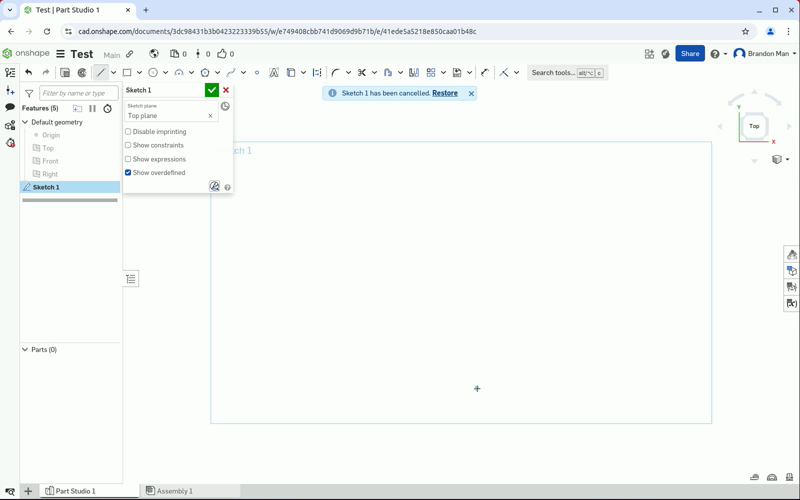
key_down(shift)
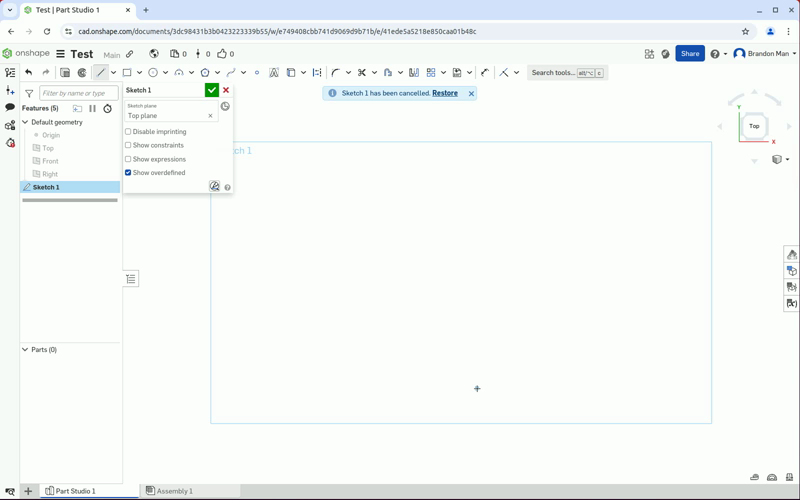
mouse_move(573, 388)
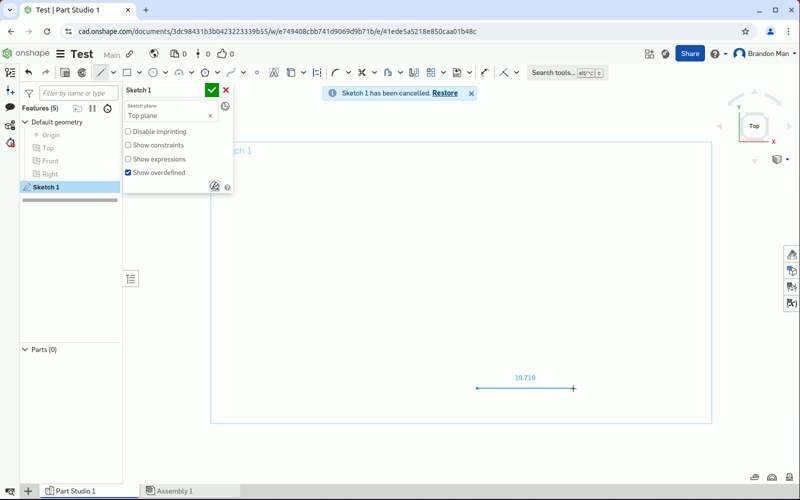
click(573, 388)
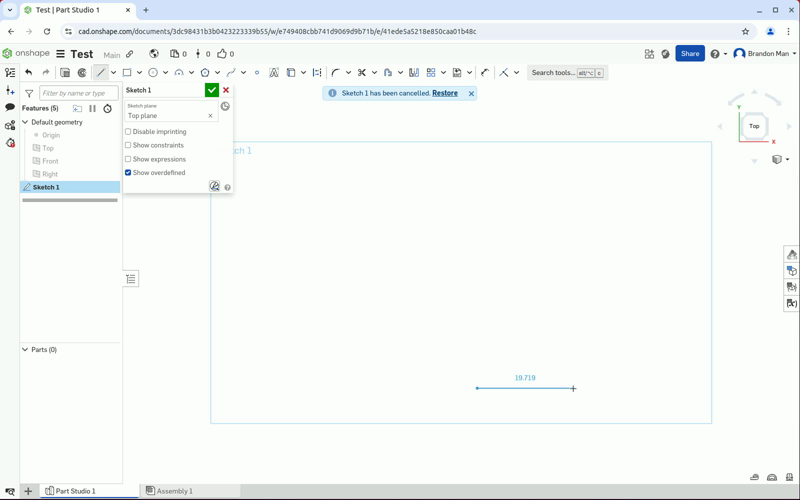
key_up(shift)
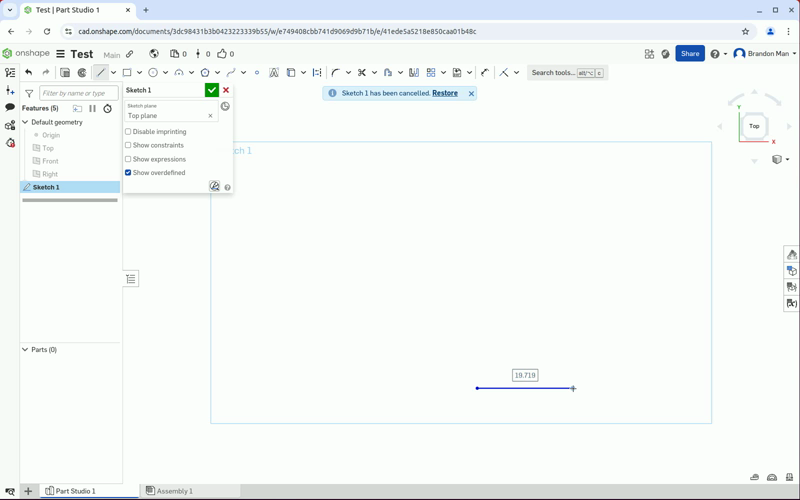
key_down(shift)
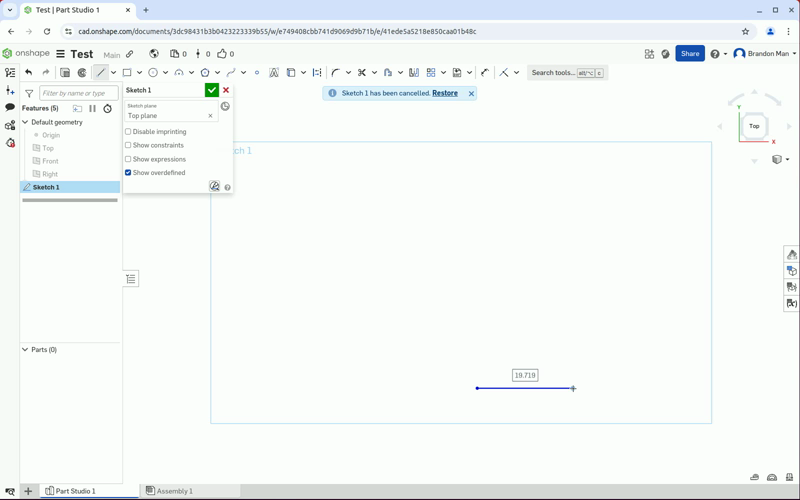
mouse_move(573, 292)
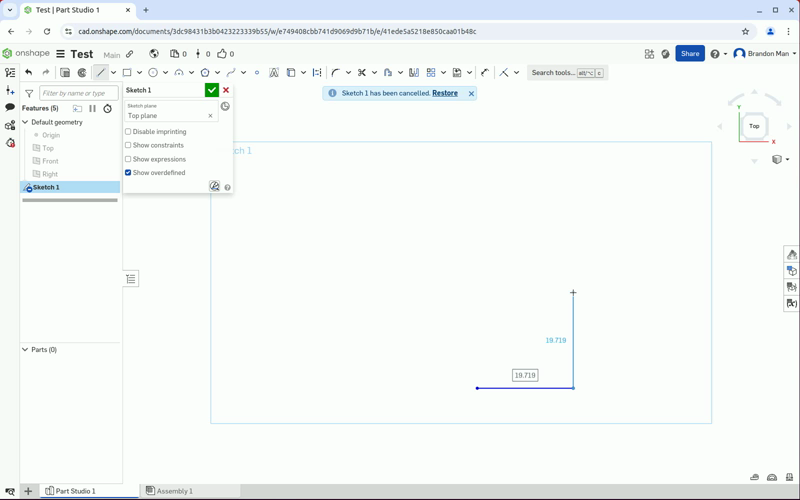
click(573, 292)
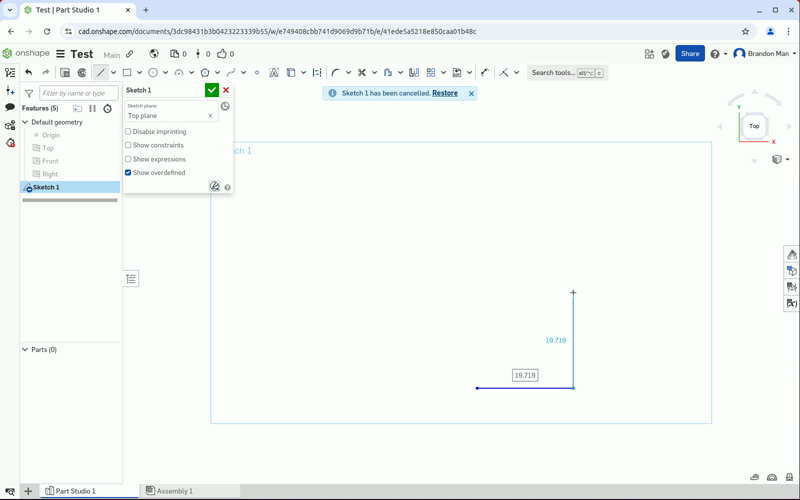
key_up(shift)
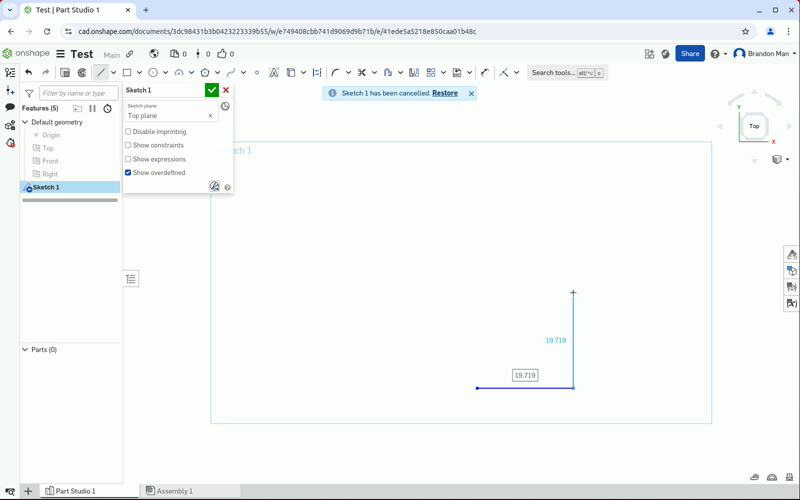
key_down(shift)
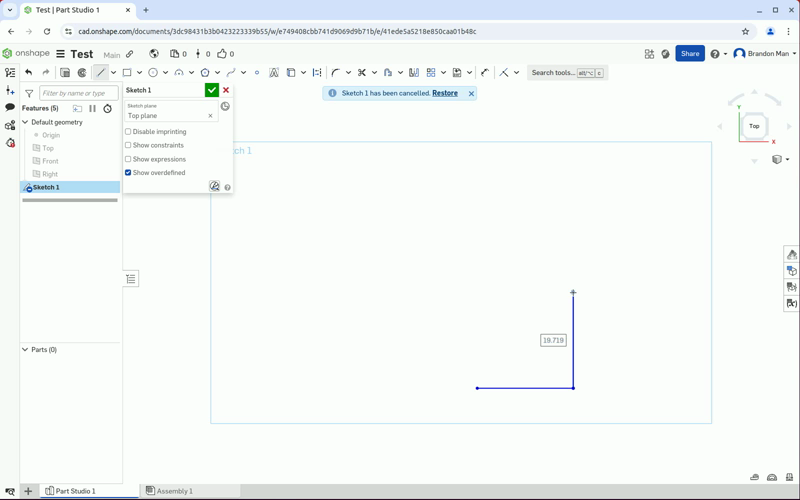
mouse_move(477, 292)
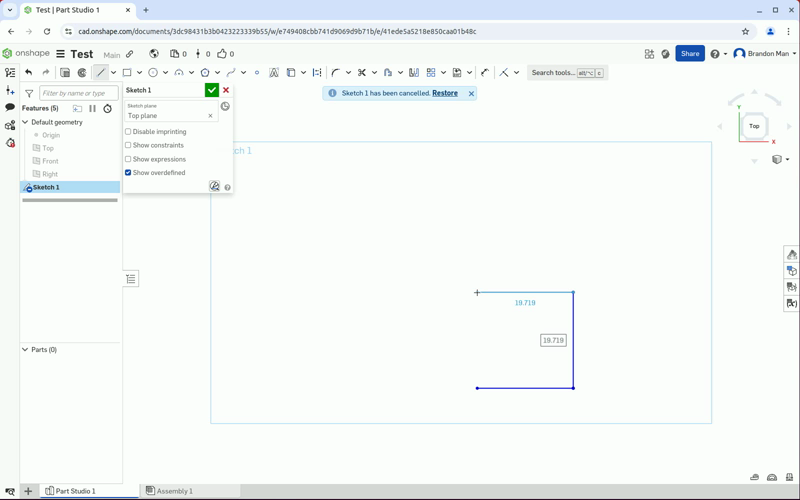
click(477, 292)
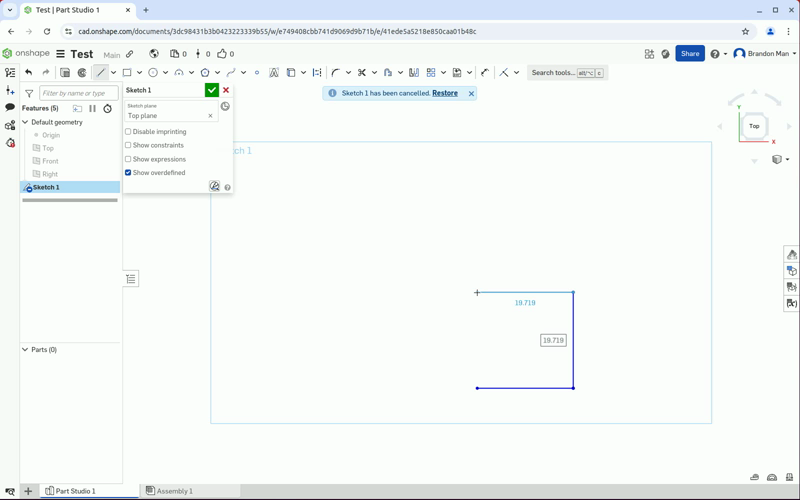
key_up(shift)
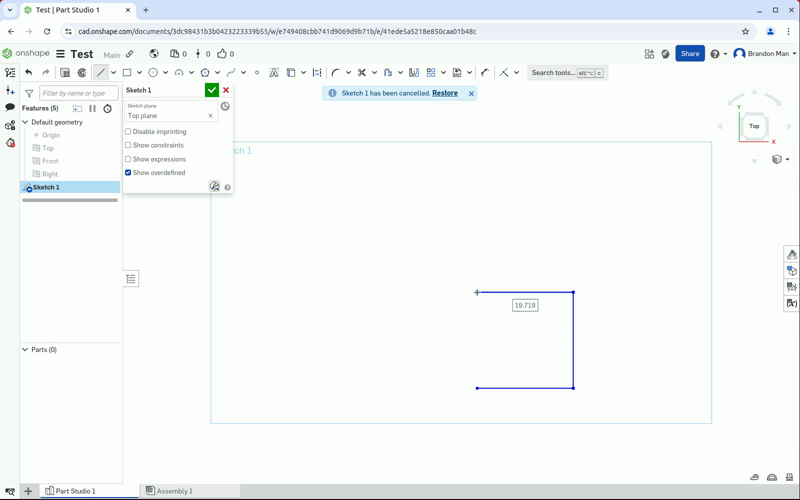
key_down(shift)
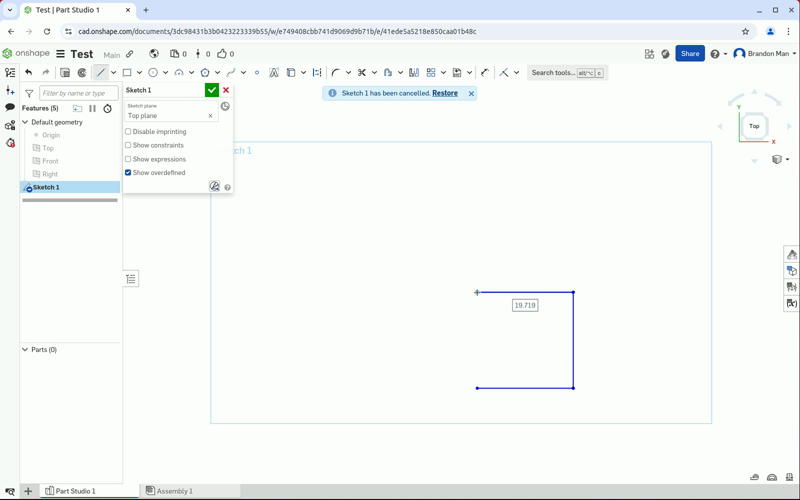
mouse_move(477, 388)
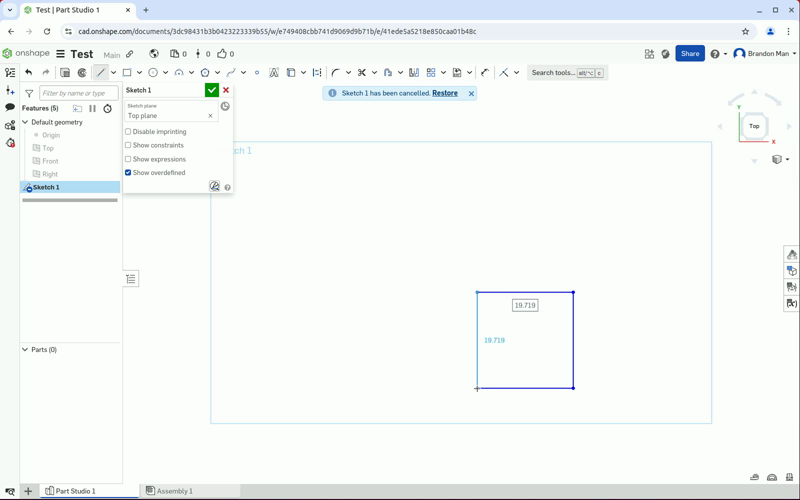
key_up(shift)
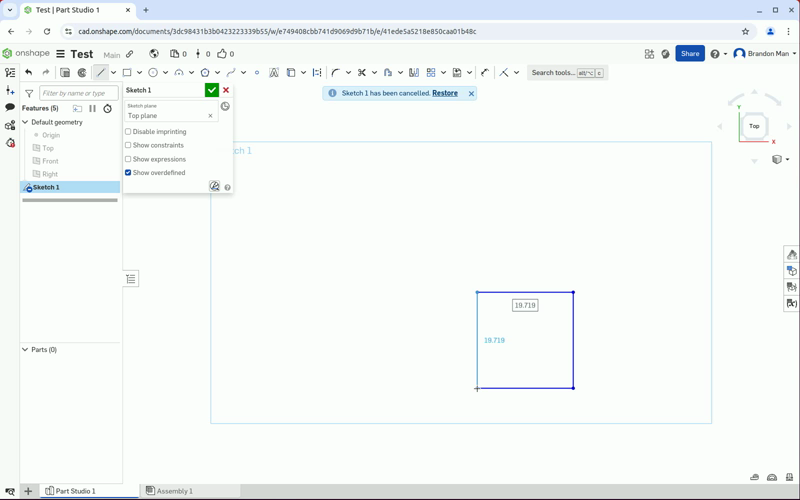
click(477, 388)
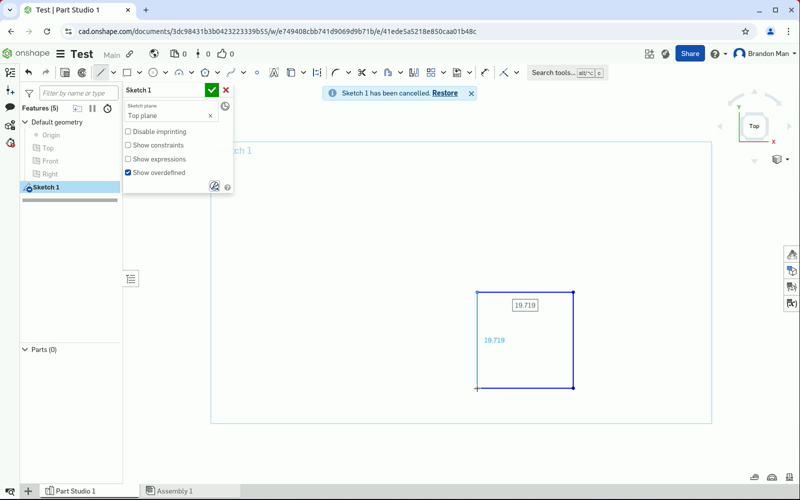
key(esc)
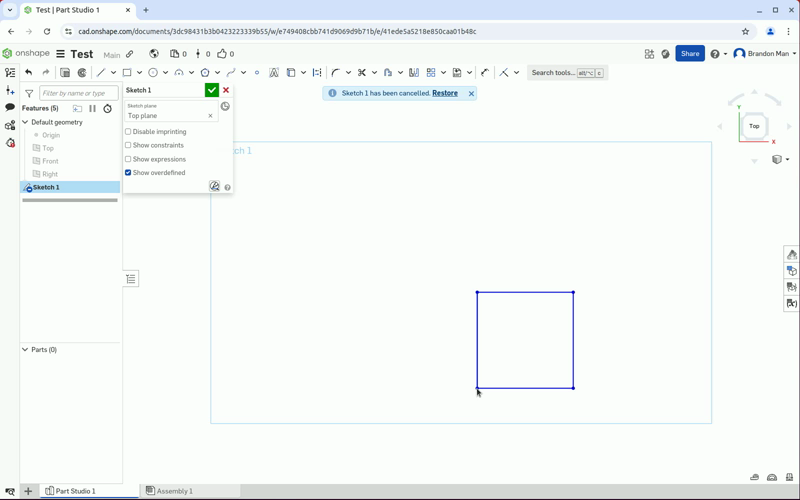
key(c)
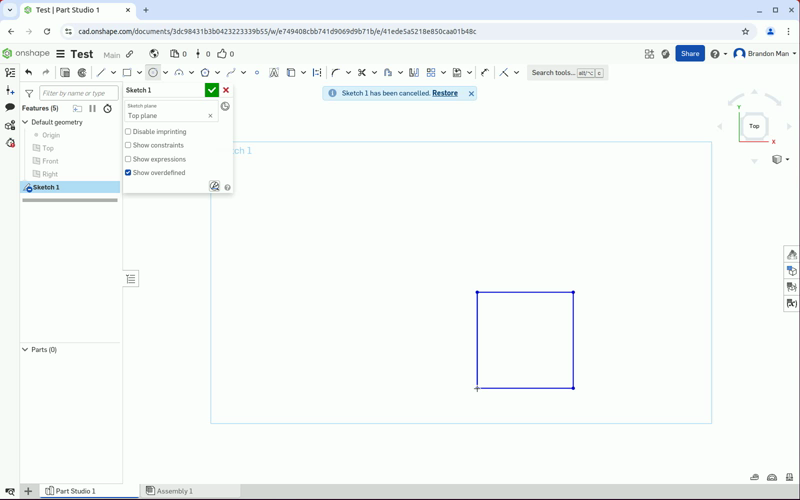
key_down(shift)
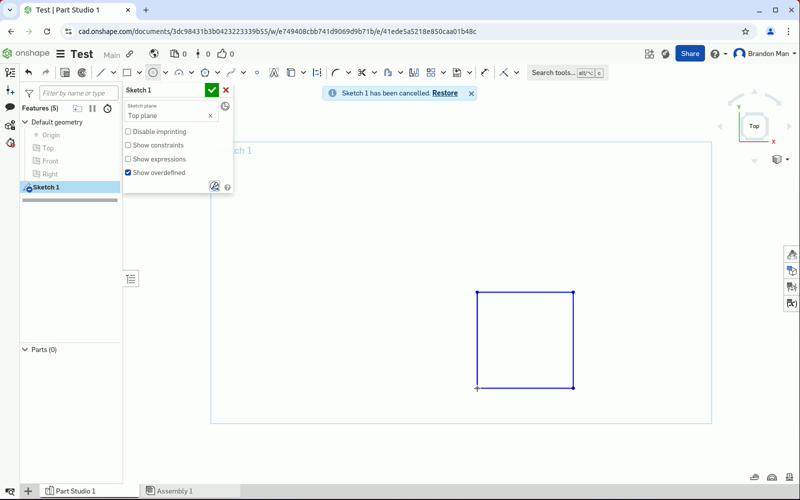
mouse_move(525, 339)
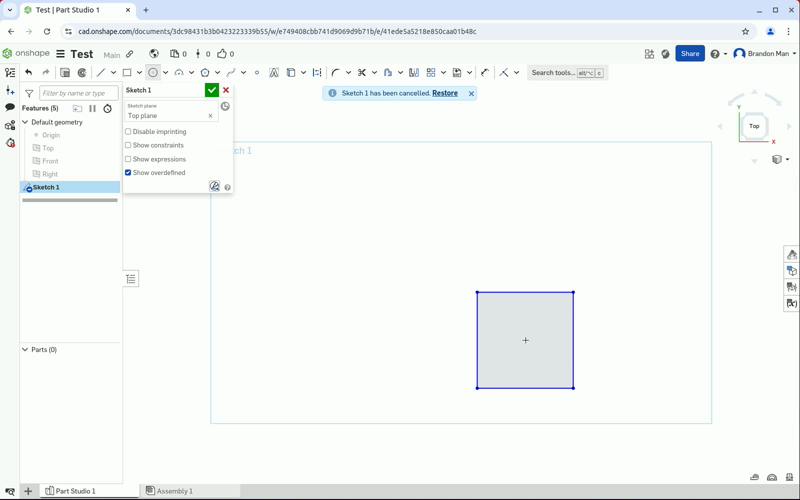
click(525, 339)
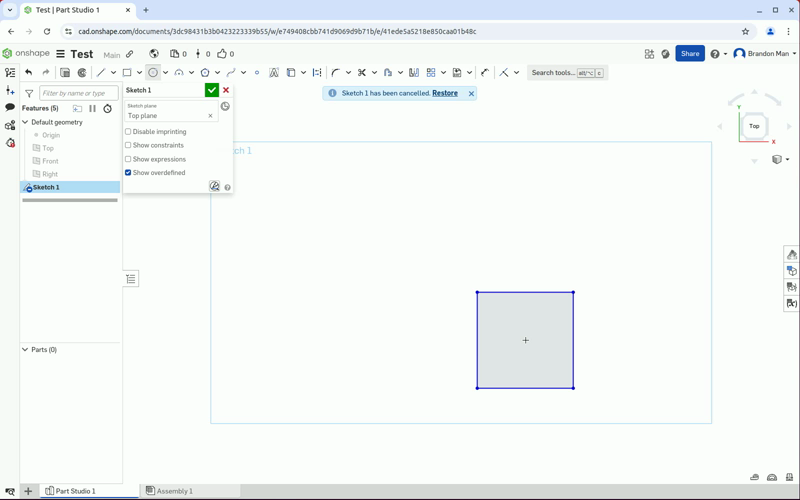
key_up(shift)
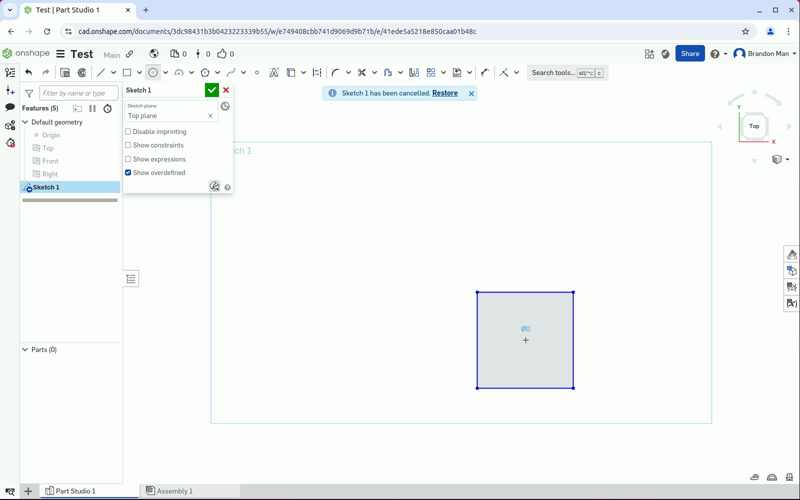
mouse_move(540, 339)
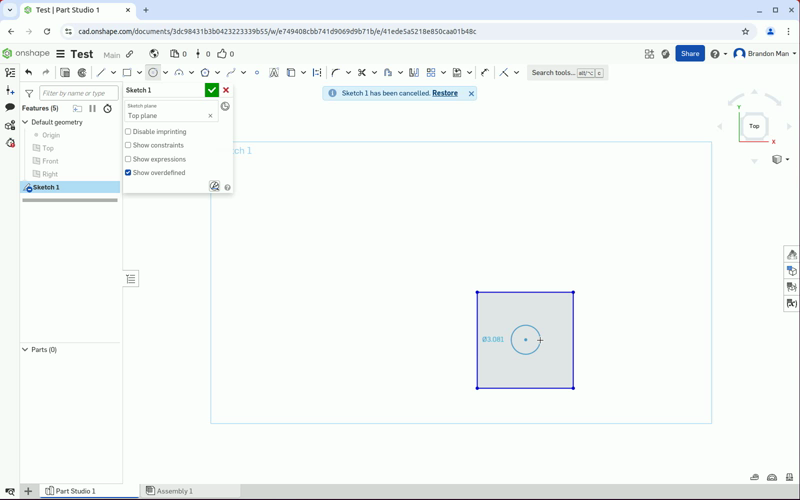
click(540, 339)
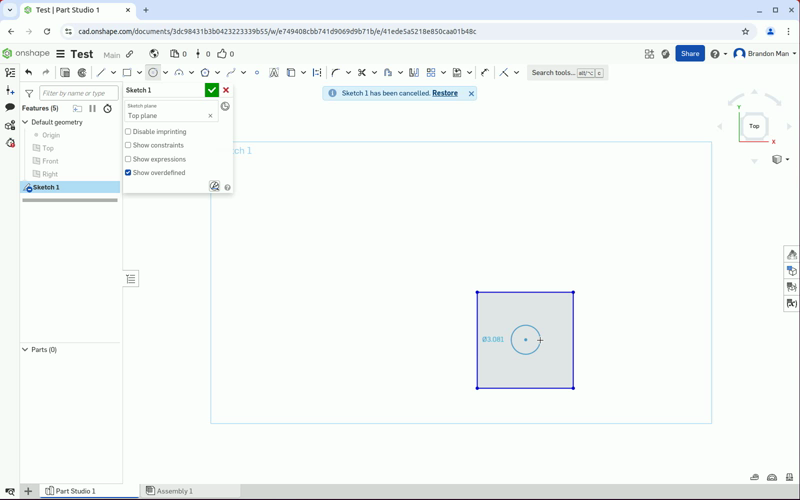
key(esc)
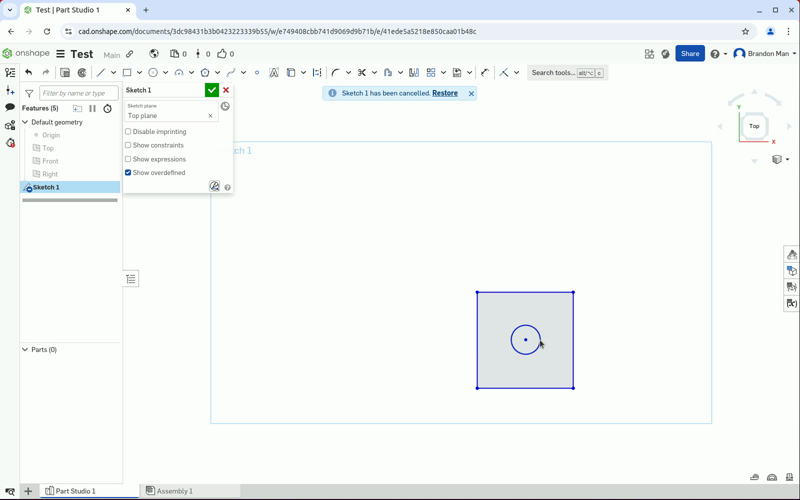
mouse_move(533, 316)
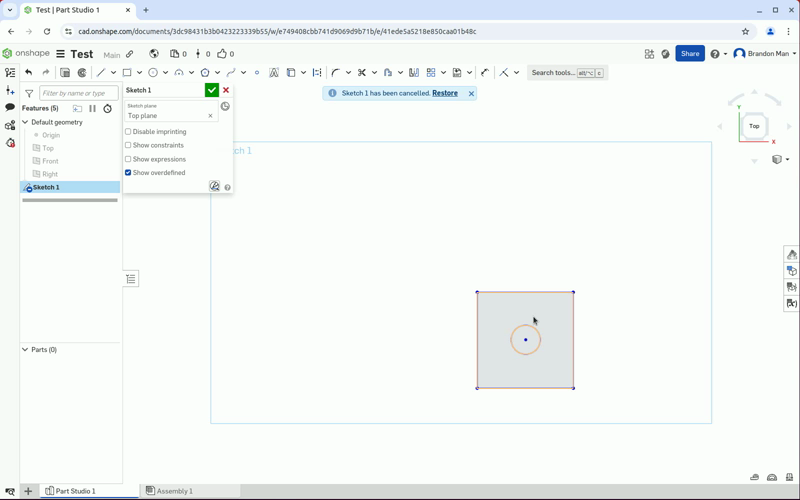
click(533, 316)
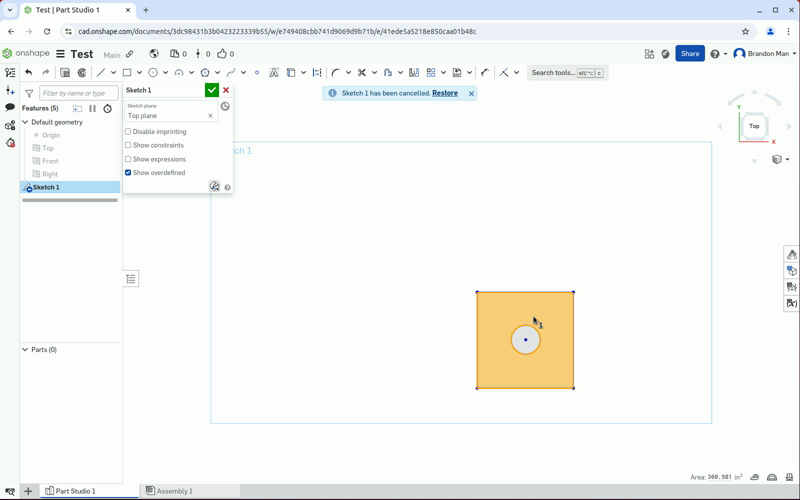
mouse_move(73, 352)
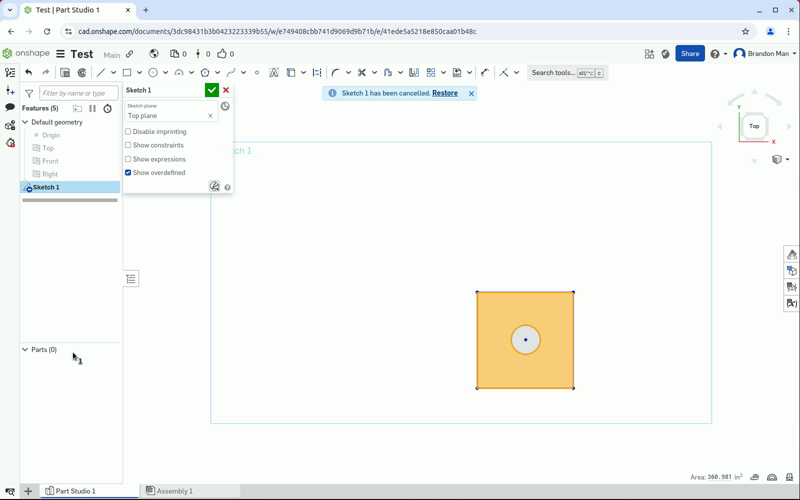
key(shift+y)
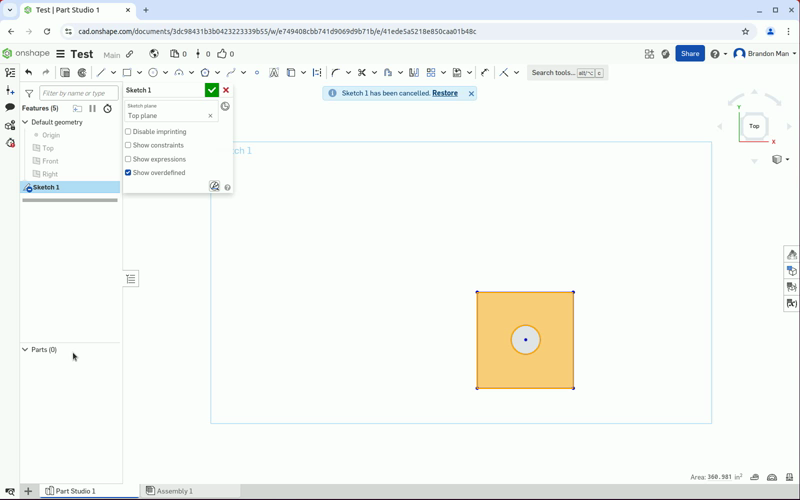
key(shift+e)
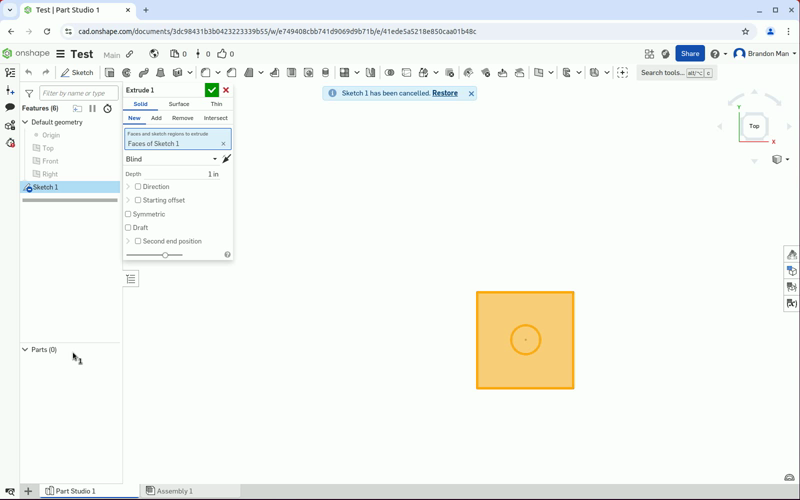
mouse_move(143, 106)
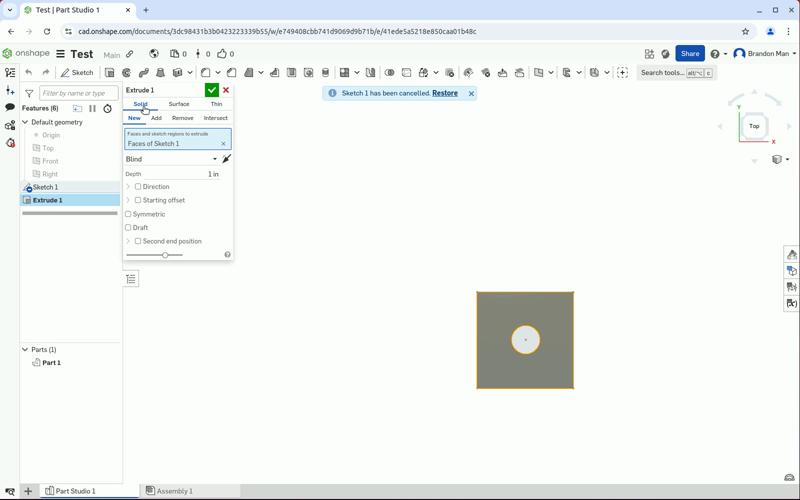
click(143, 106)
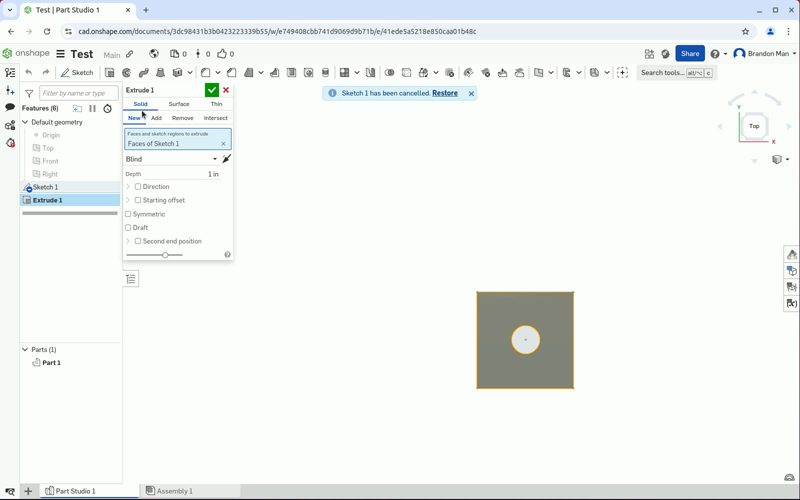
mouse_move(137, 120)
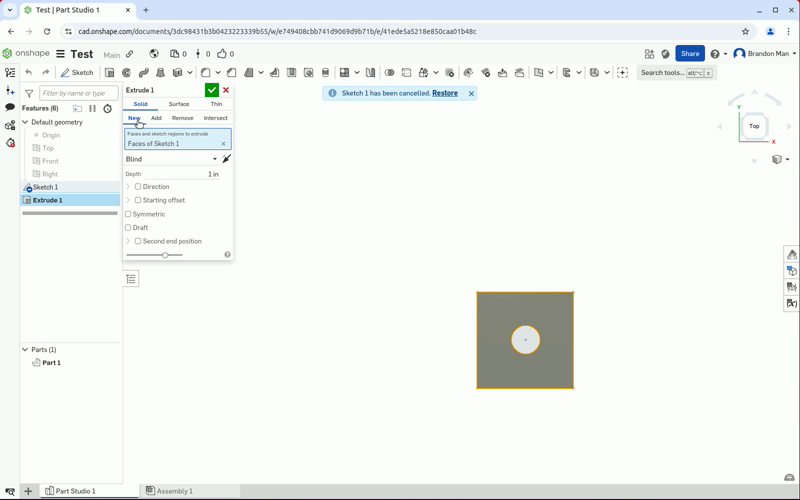
click(137, 120)
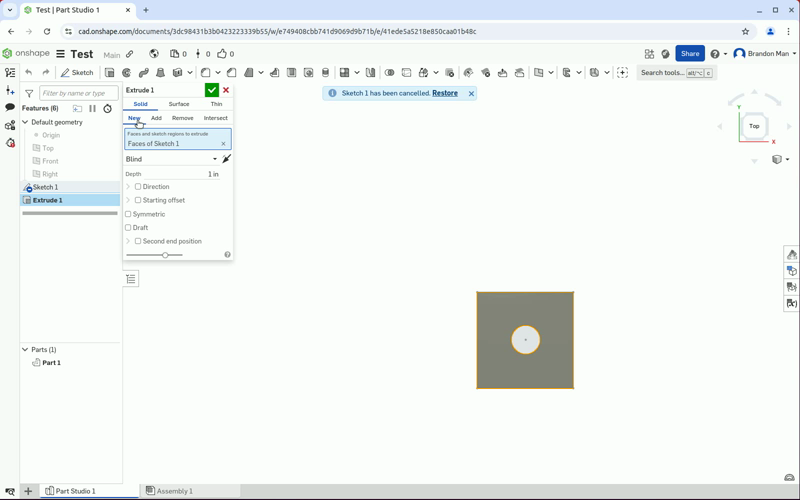
key(tab, 4)
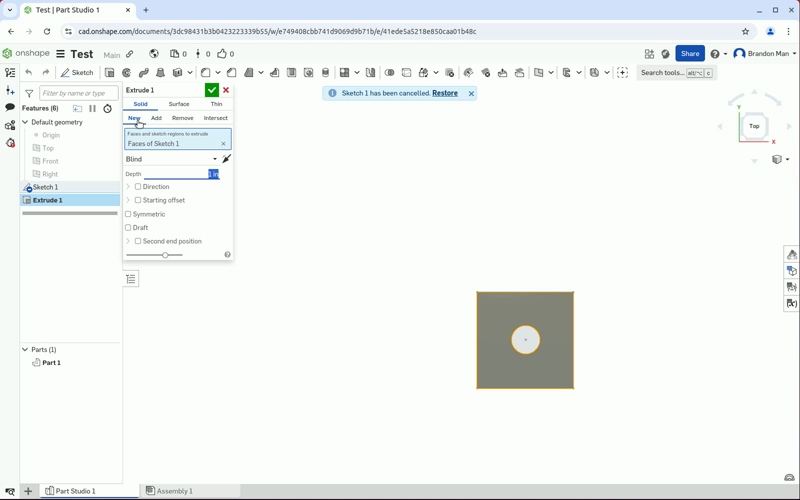
text(1.685)
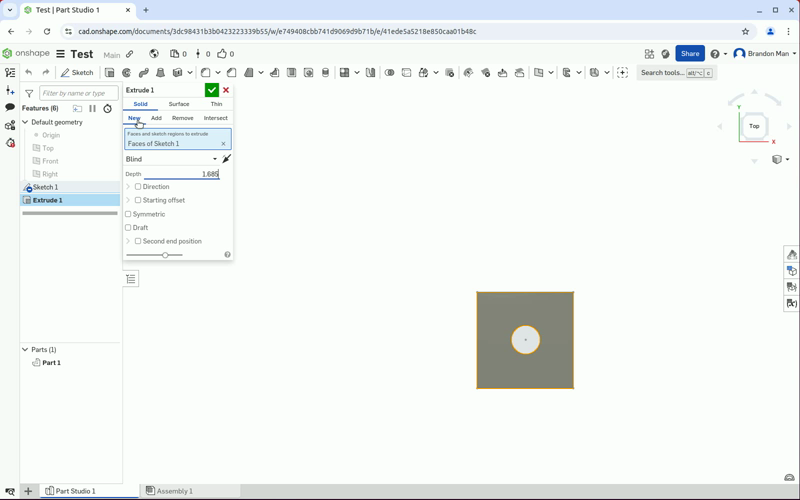
key(enter)
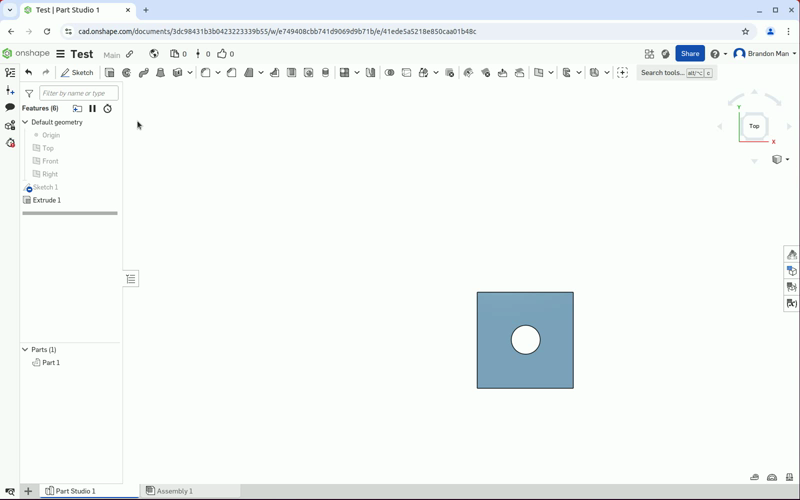
key(shift+h)
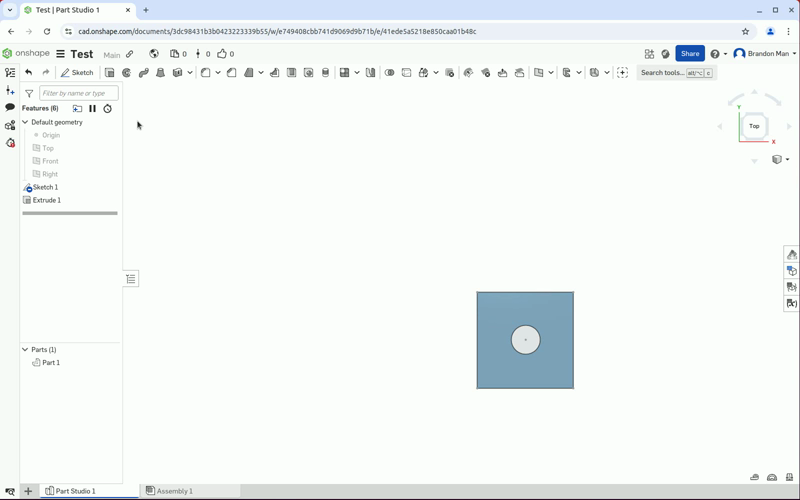
key(shift+h)
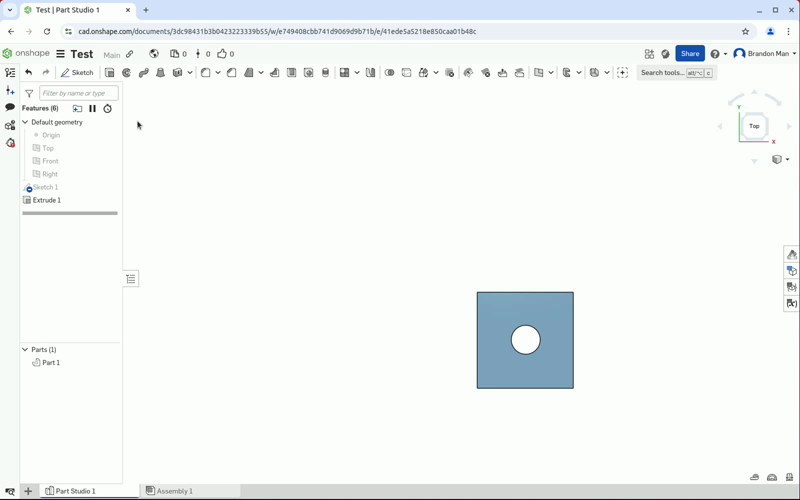
mouse_move(73, 189)
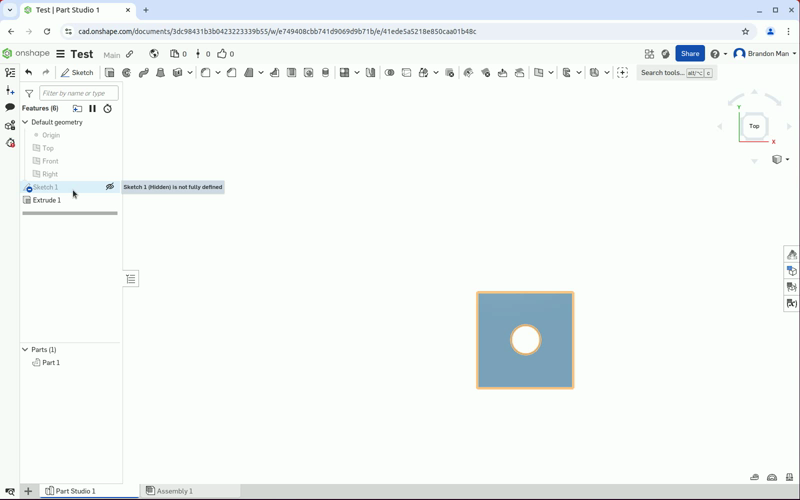
click(73, 189)
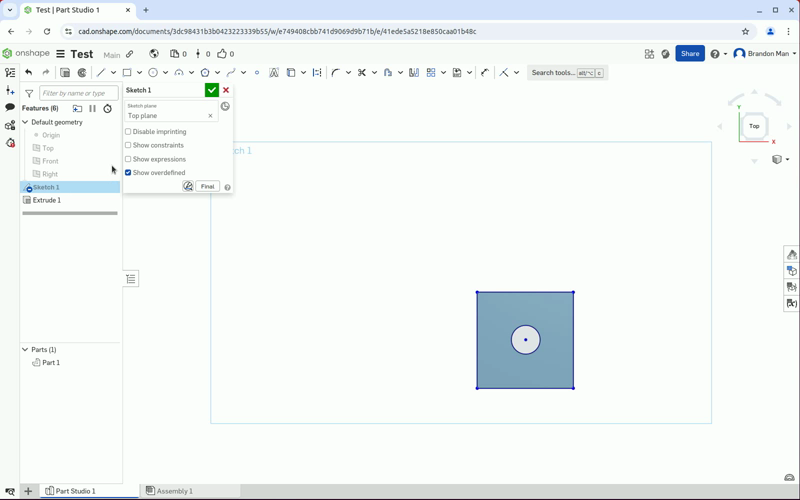
mouse_move(229, 92)
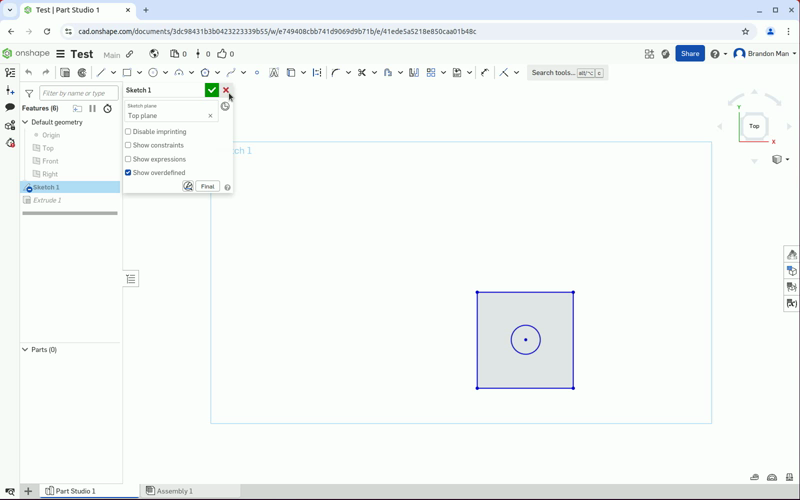
click(229, 92)
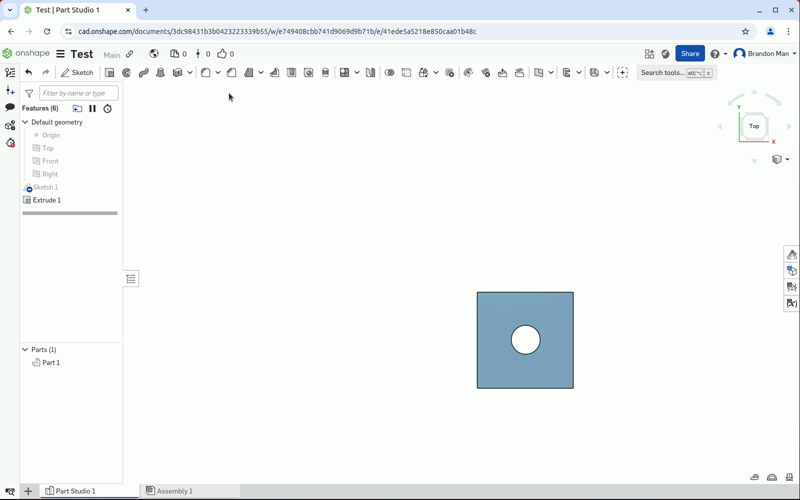
mouse_move(541, 75)
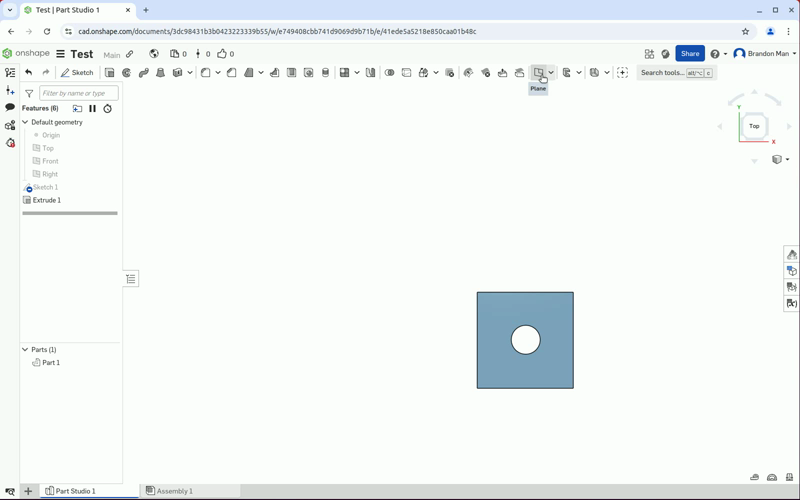
click(541, 75)
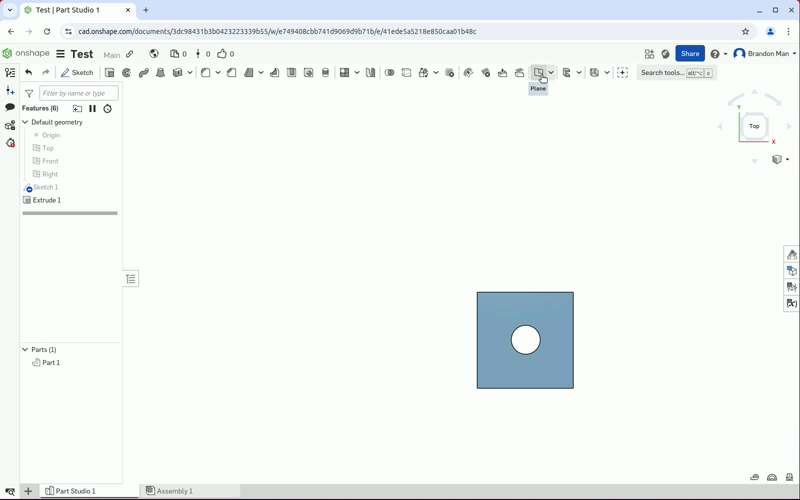
mouse_move(73, 150)
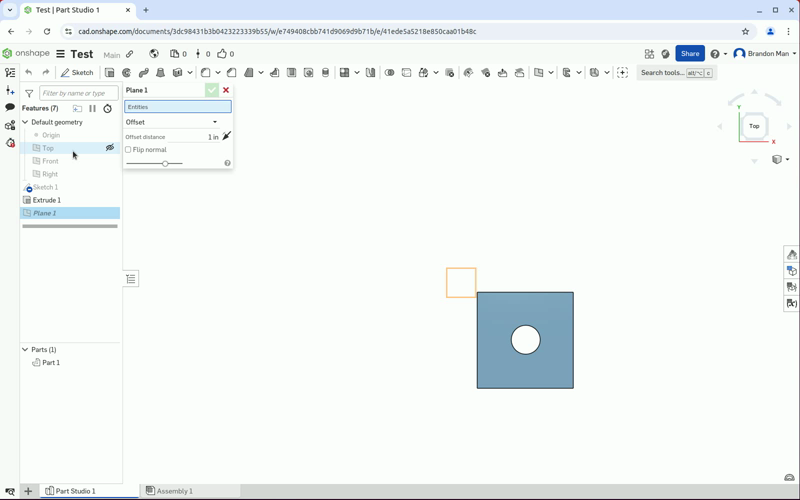
click(73, 150)
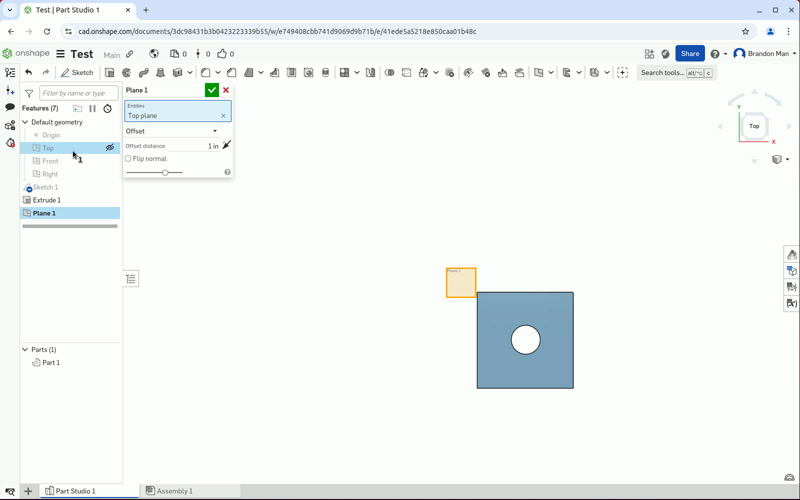
key(tab, 2)
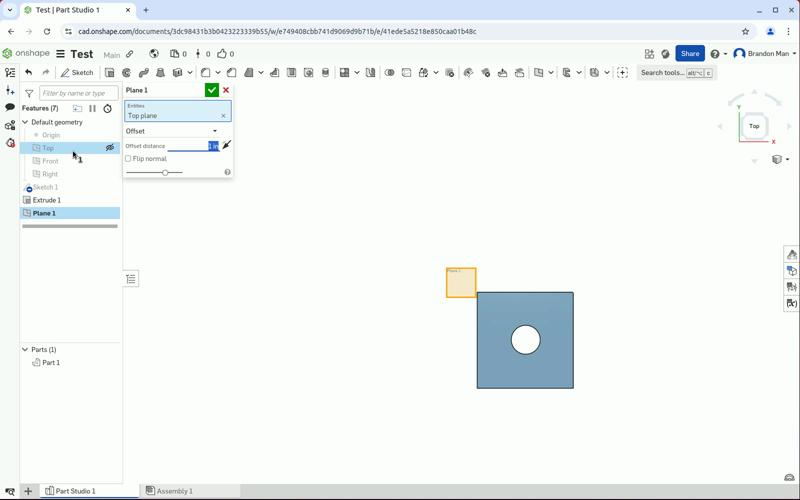
text(1.695)
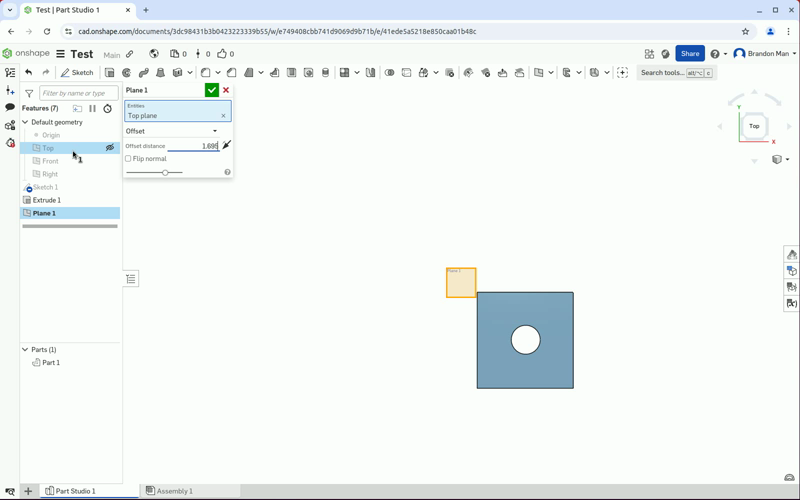
key(enter, 2)
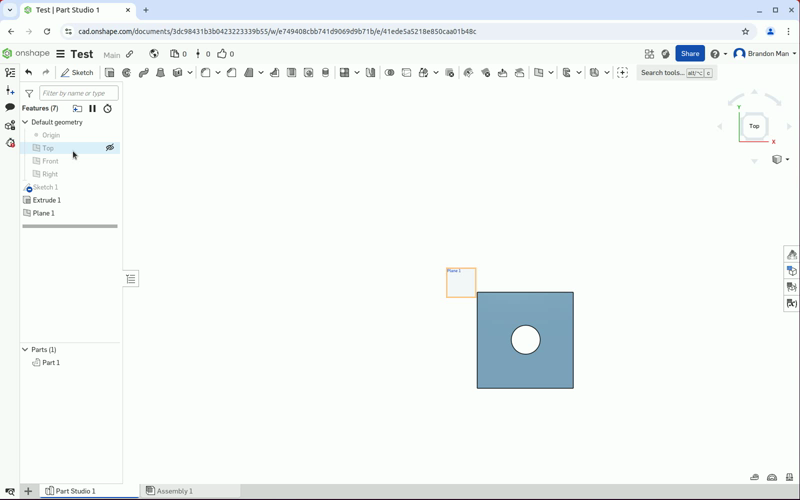
key(shift+s)
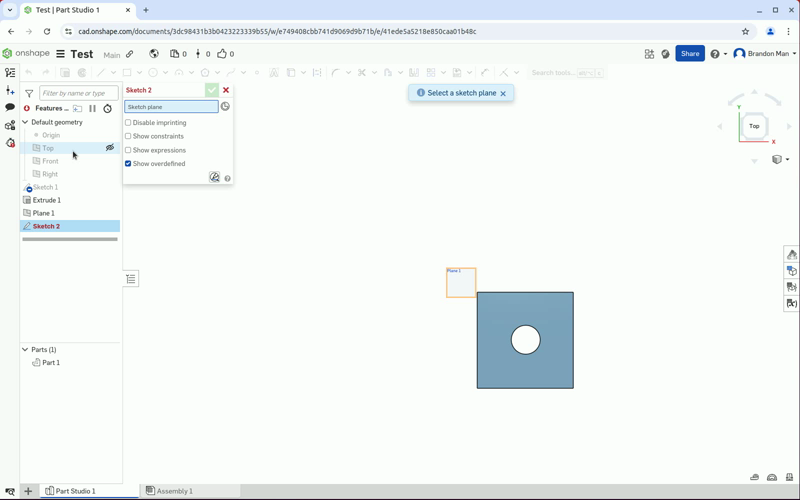
mouse_move(73, 215)
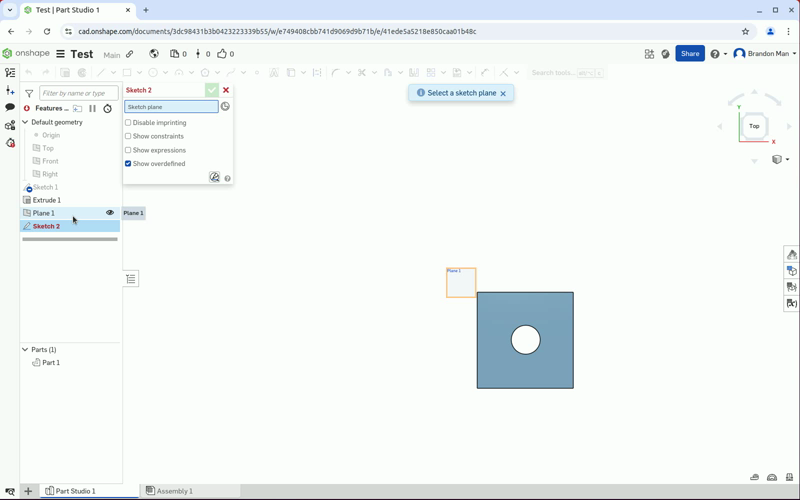
click(73, 215)
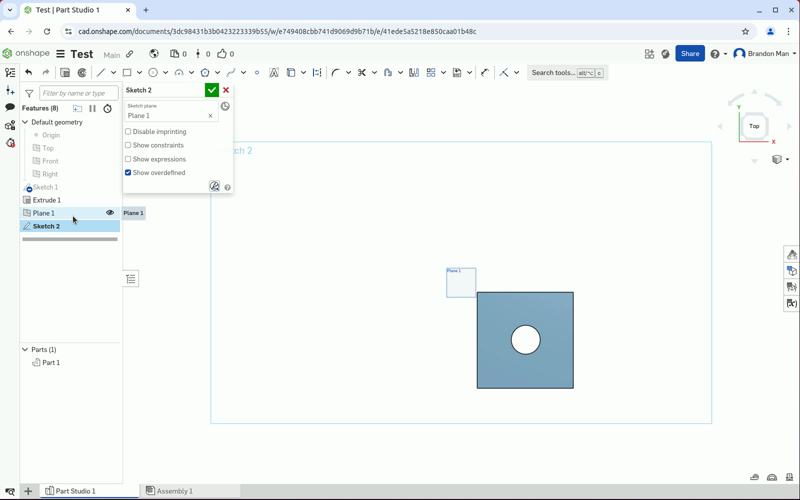
mouse_move(73, 352)
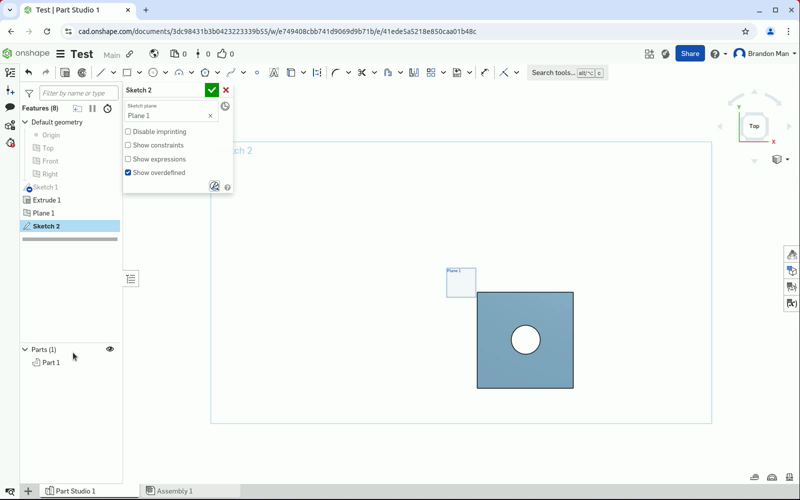
key(y)
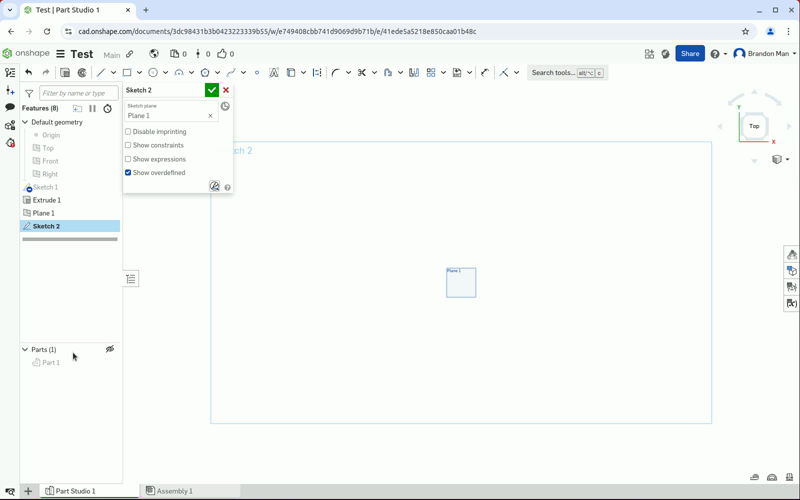
key(c)
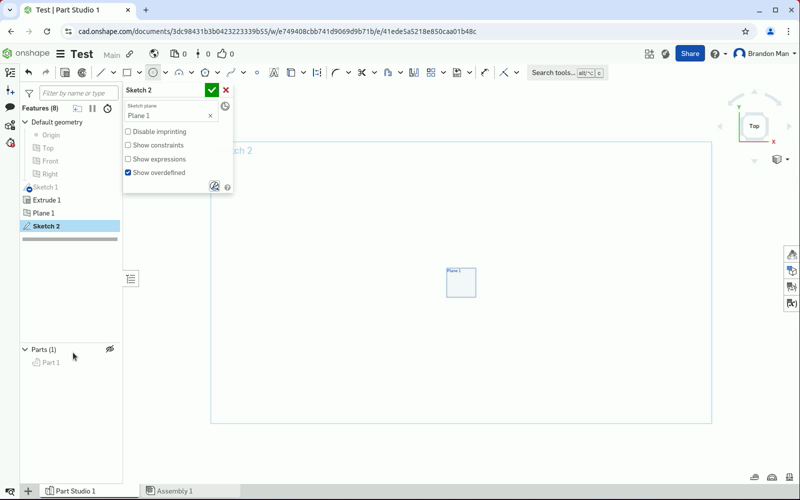
key_down(shift)
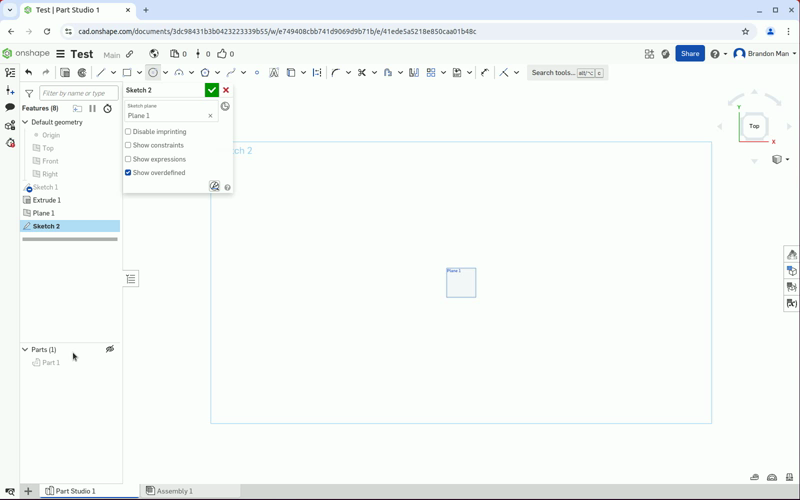
mouse_move(513, 365)
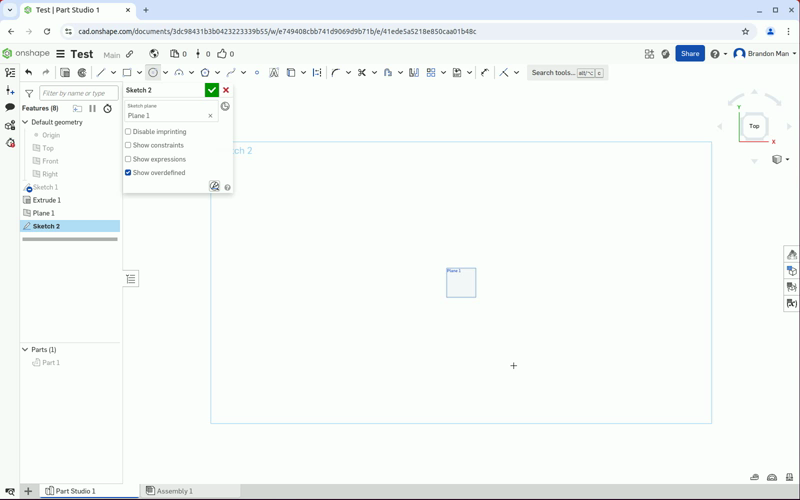
click(513, 365)
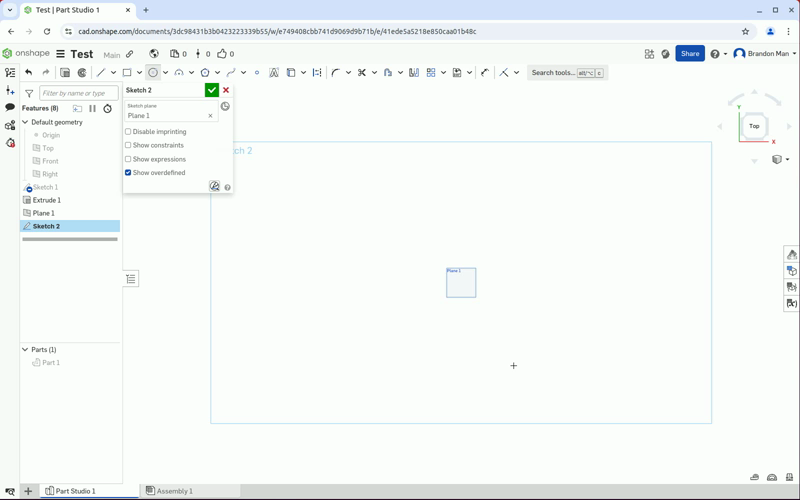
key_up(shift)
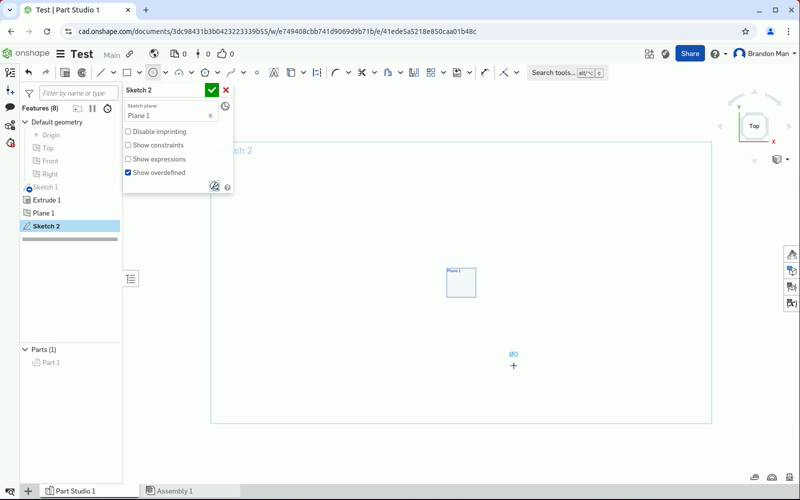
mouse_move(520, 365)
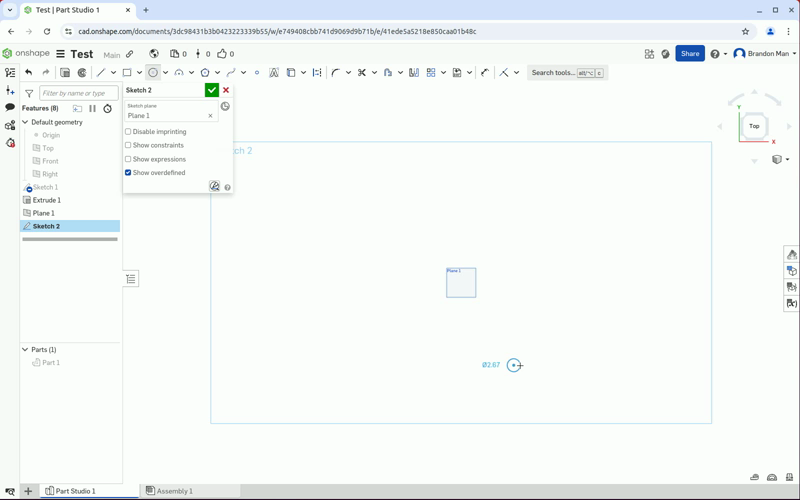
click(520, 365)
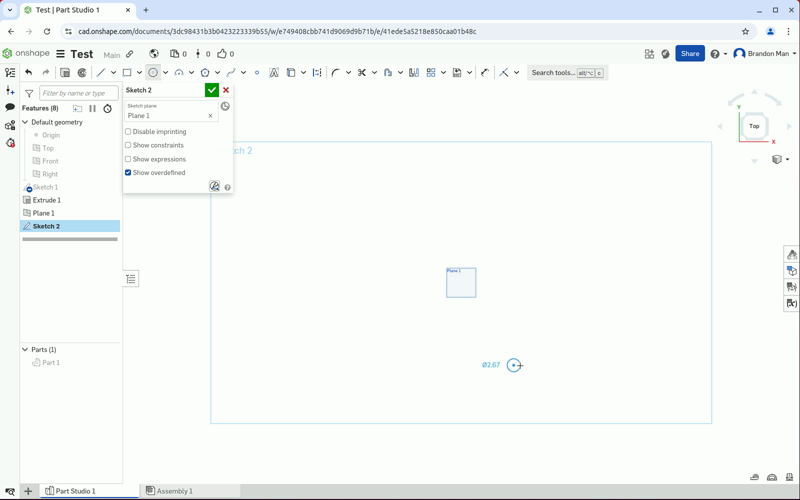
key(esc)
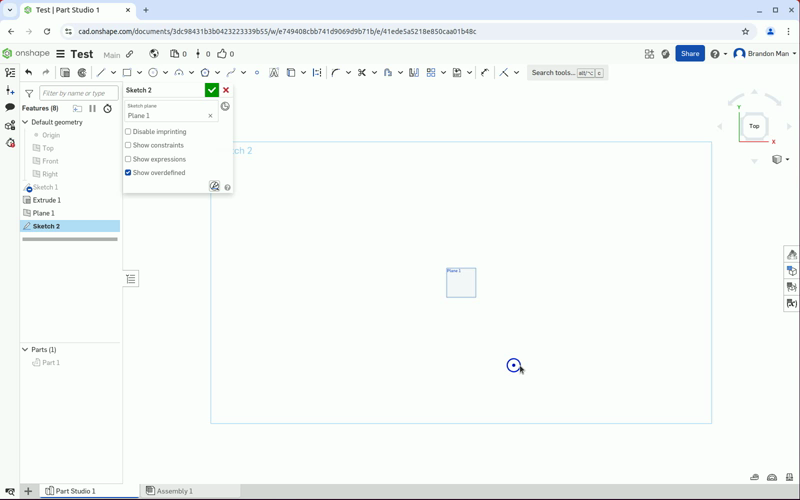
mouse_move(509, 361)
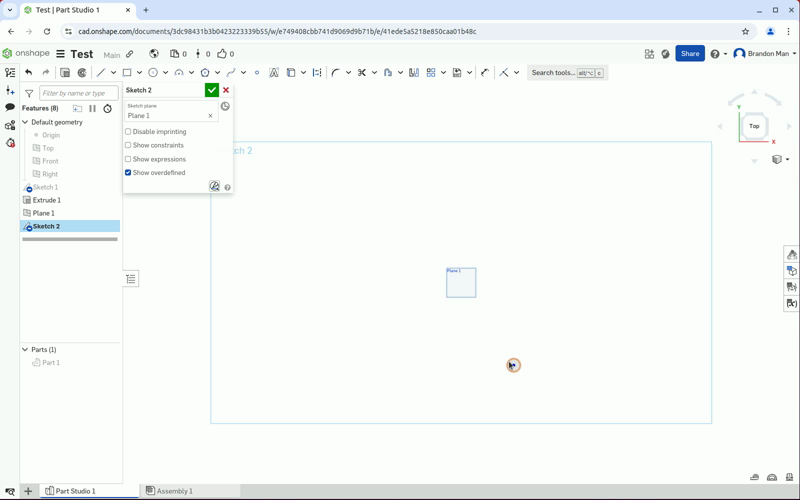
scroll(6)
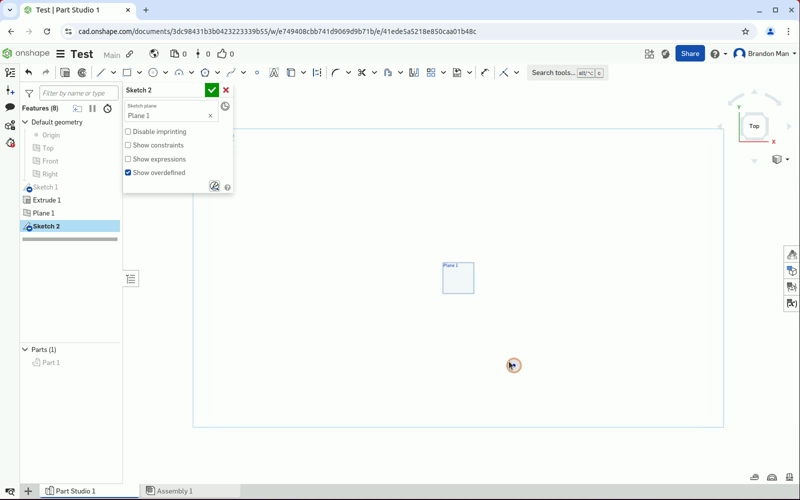
scroll(6)
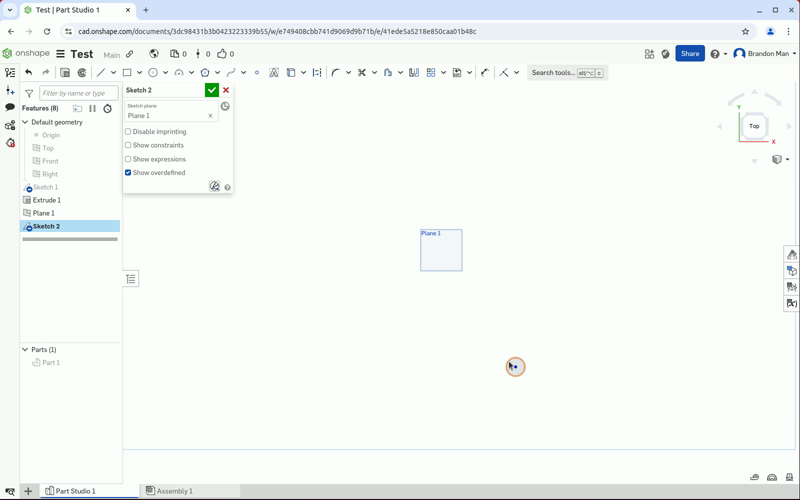
scroll(6)
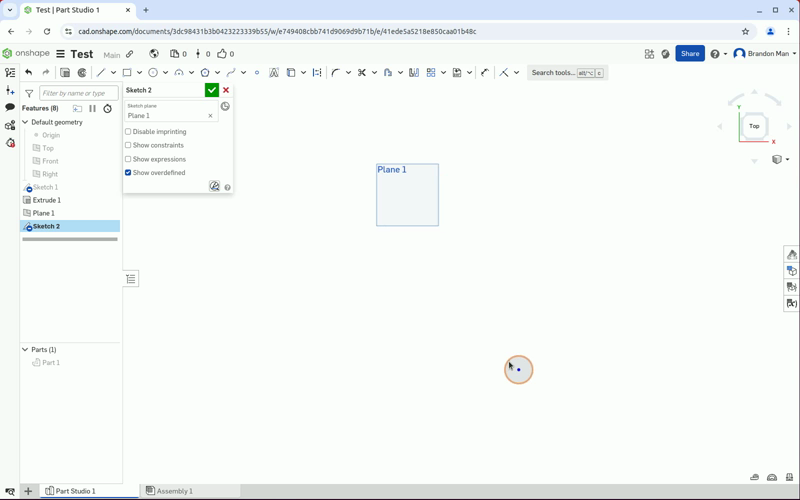
scroll(6)
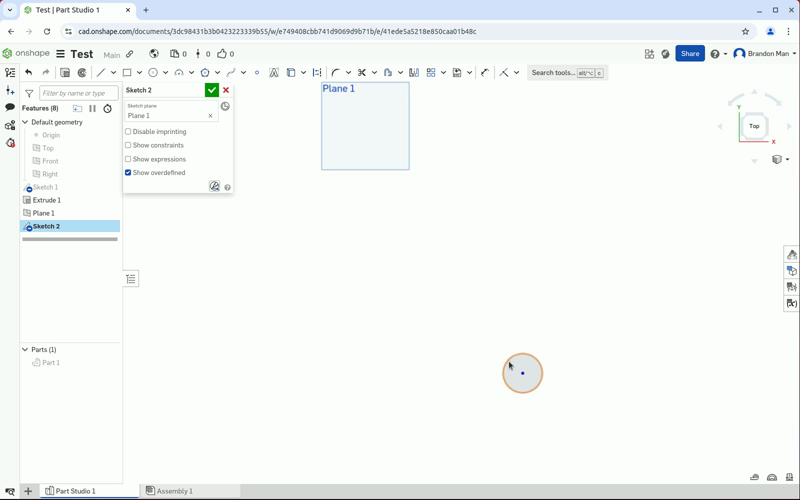
scroll(6)
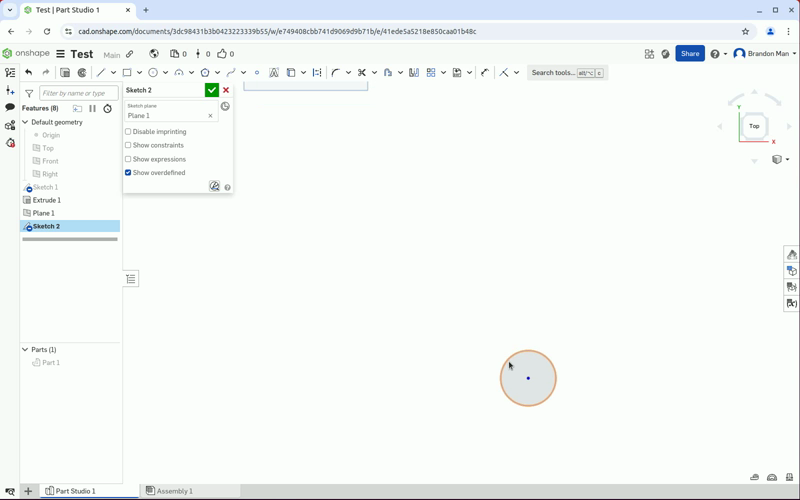
scroll(6)
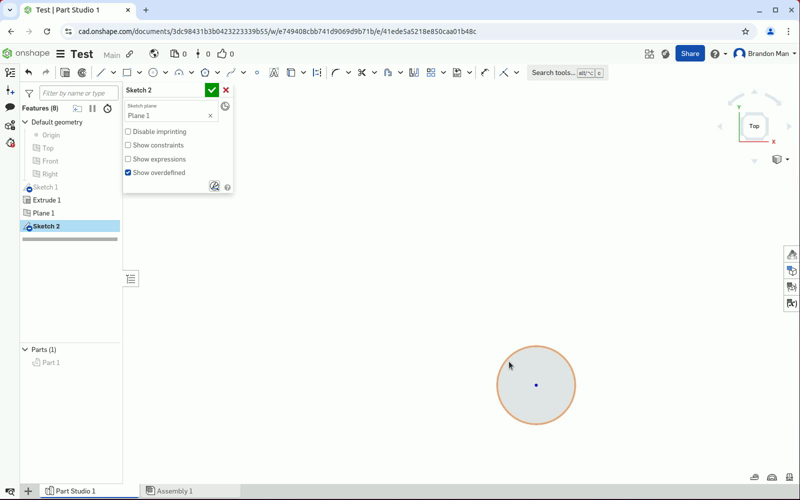
scroll(6)
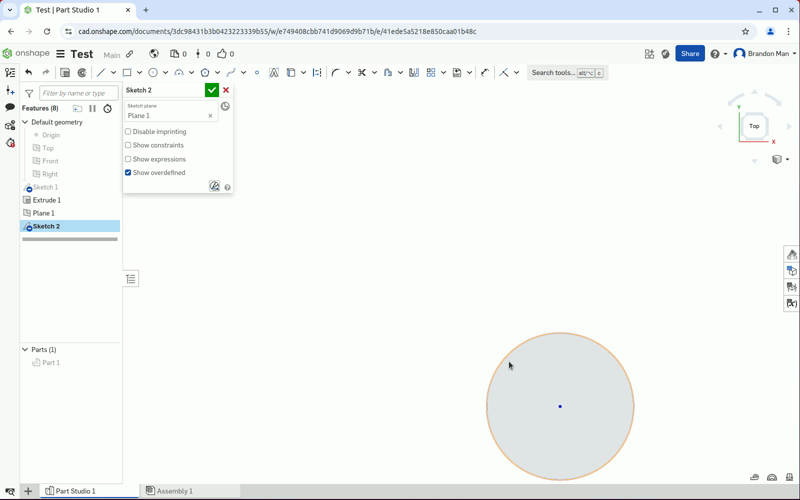
click(509, 361)
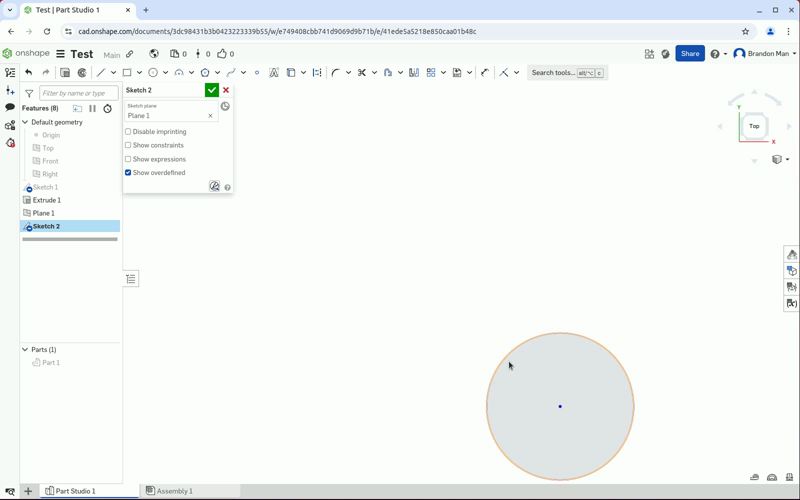
scroll(-6)
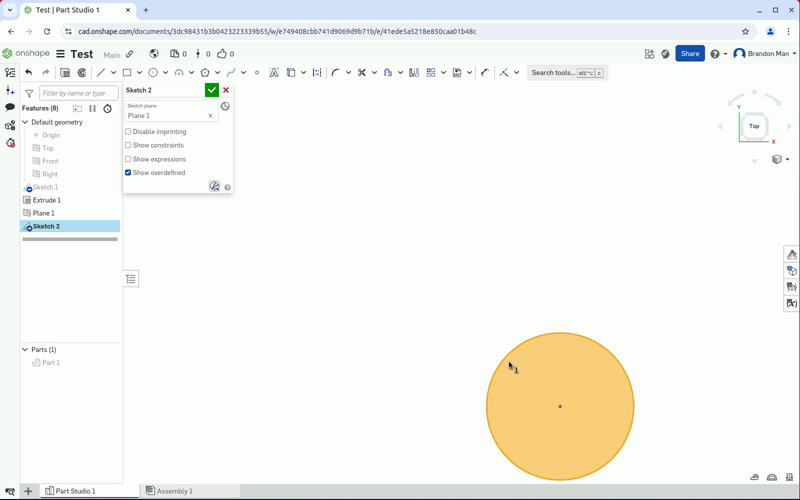
scroll(-6)
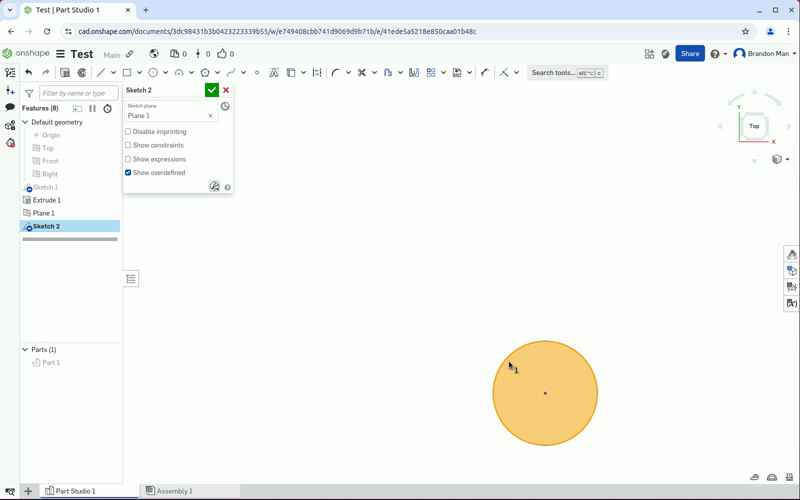
scroll(-6)
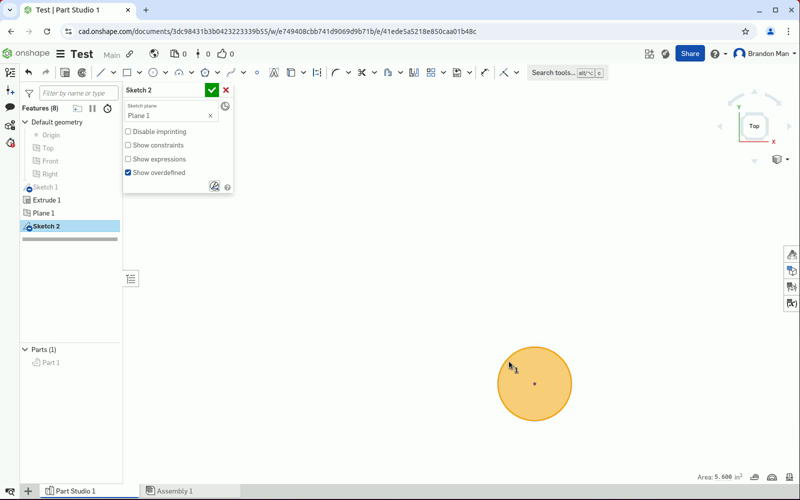
scroll(-6)
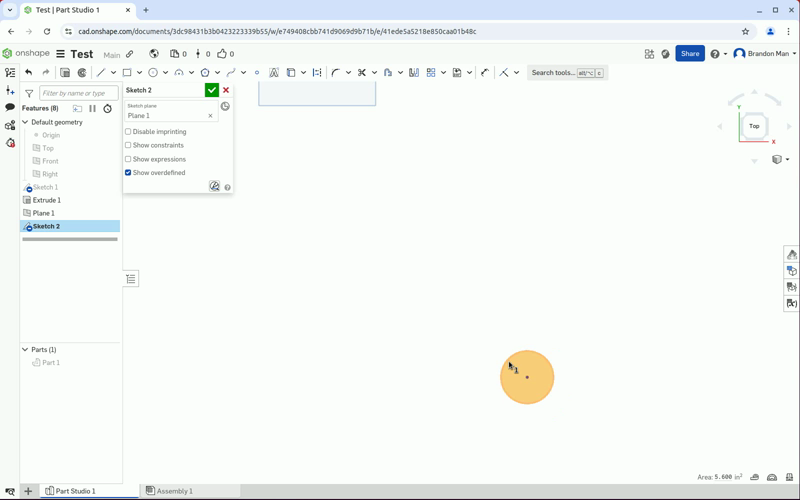
scroll(-6)
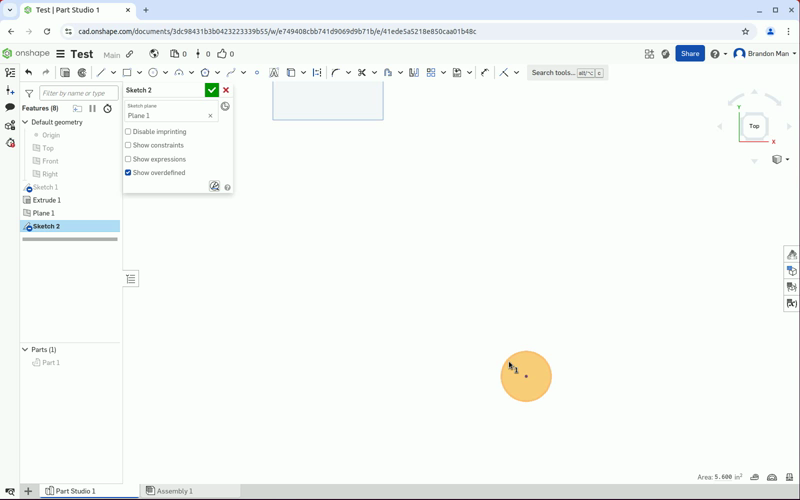
scroll(-6)
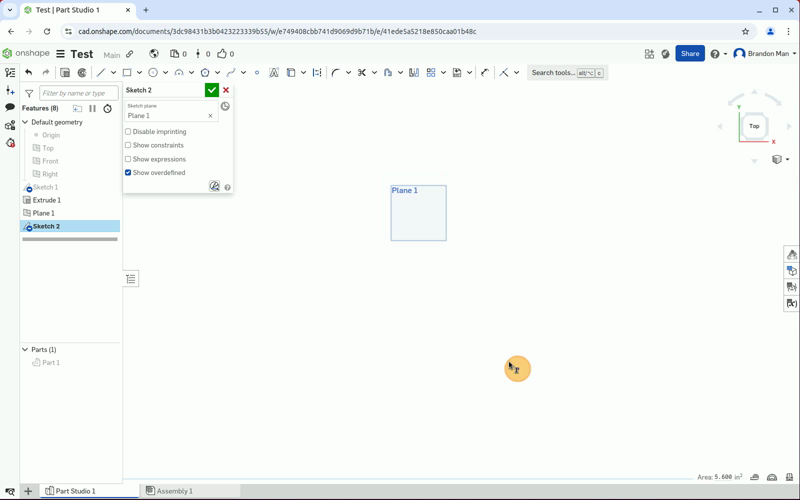
scroll(-6)
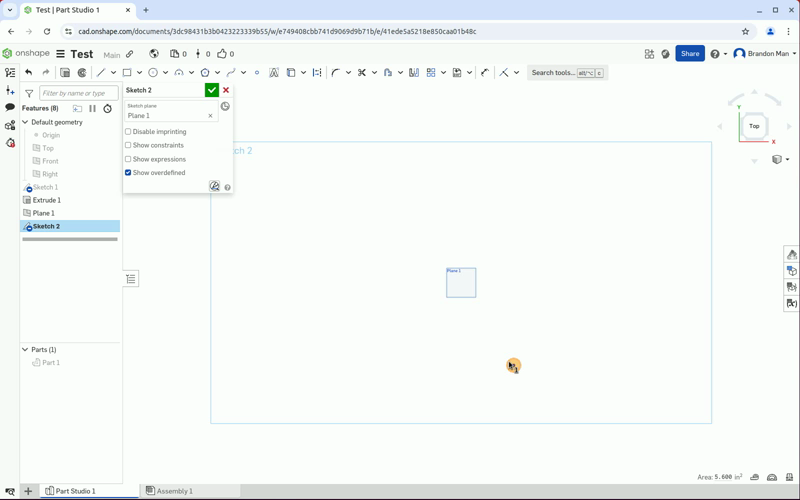
mouse_move(73, 352)
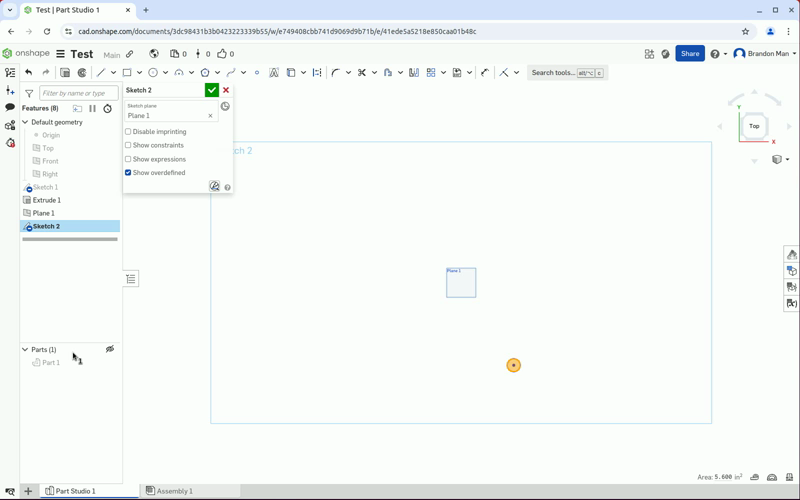
key(shift+y)
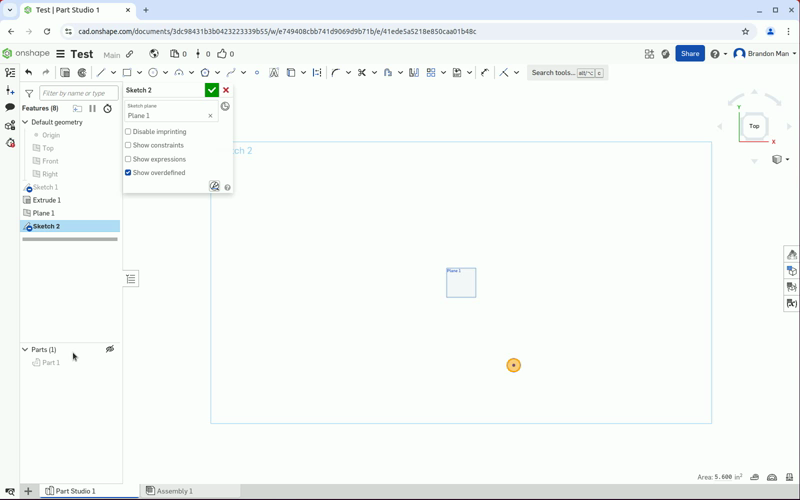
key(shift+e)
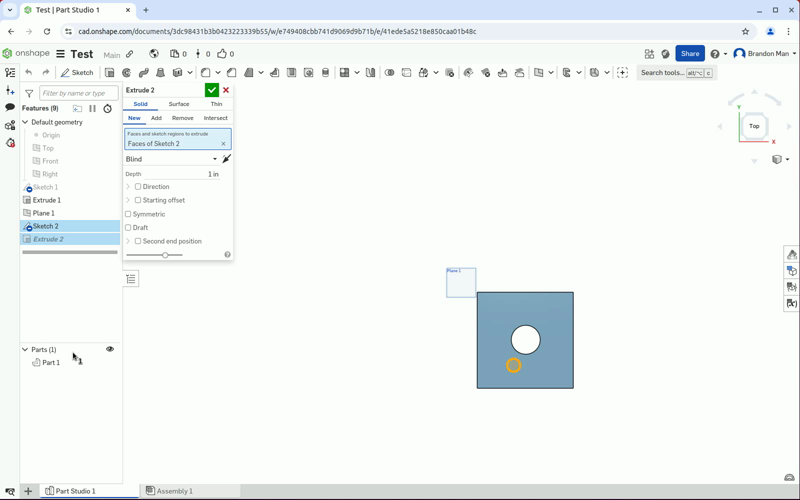
mouse_move(143, 106)
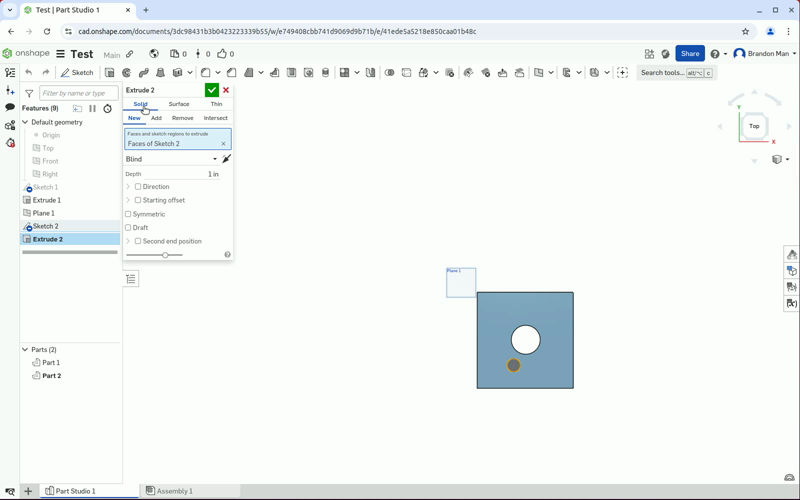
click(143, 106)
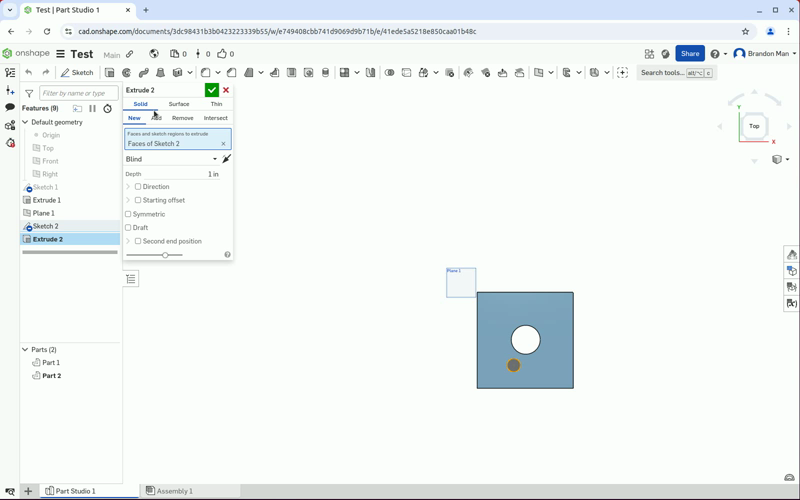
mouse_move(186, 120)
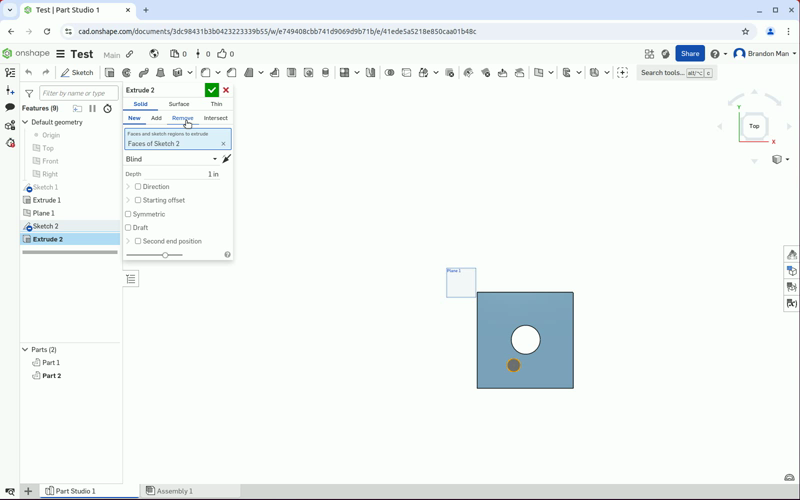
click(186, 120)
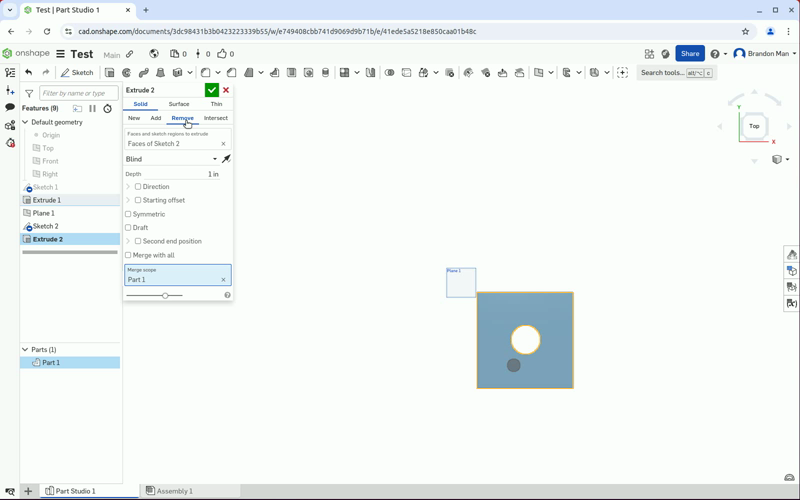
key(tab, 4)
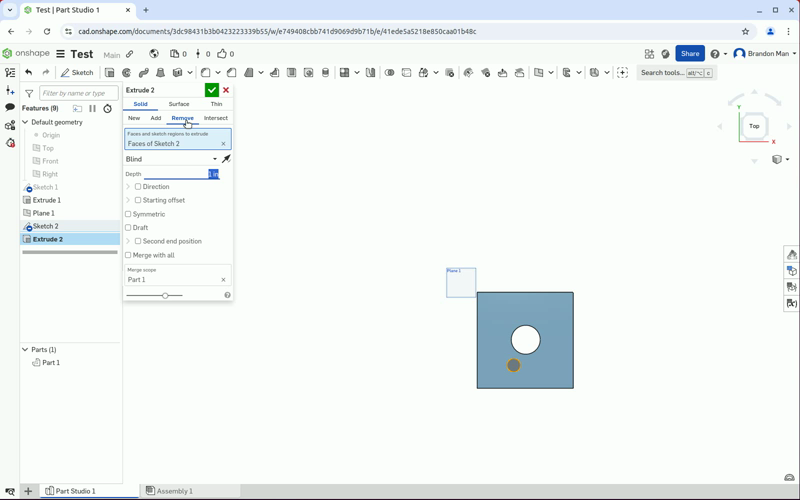
text(20.46)
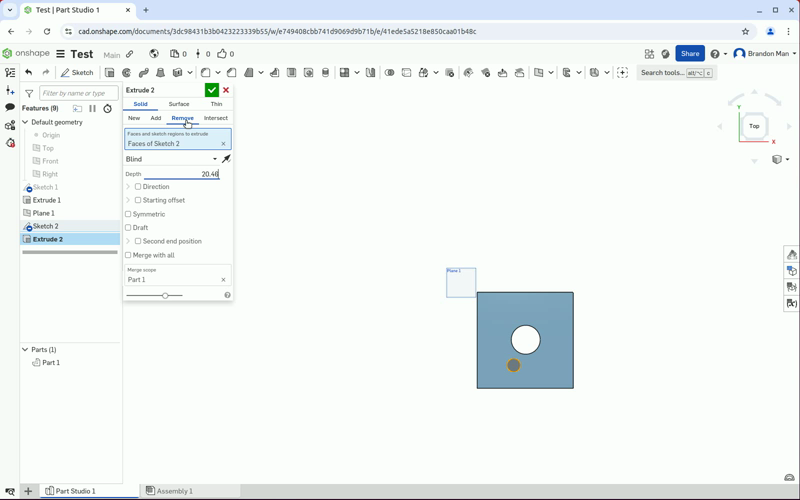
key(tab, 6)
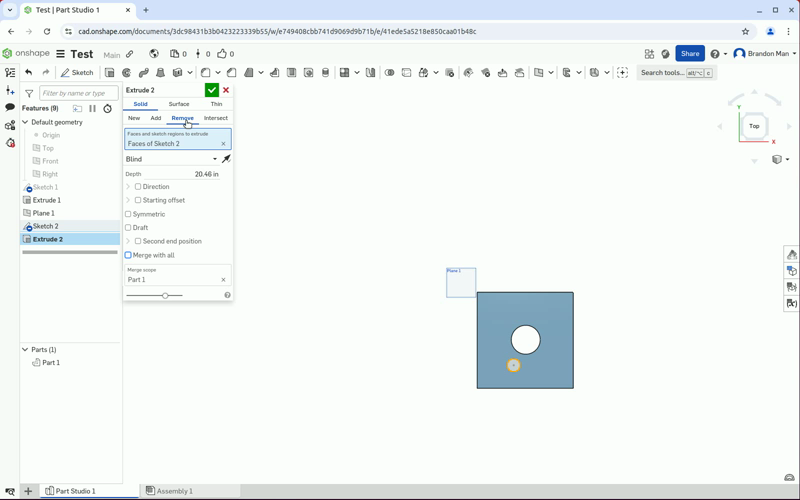
key(space)
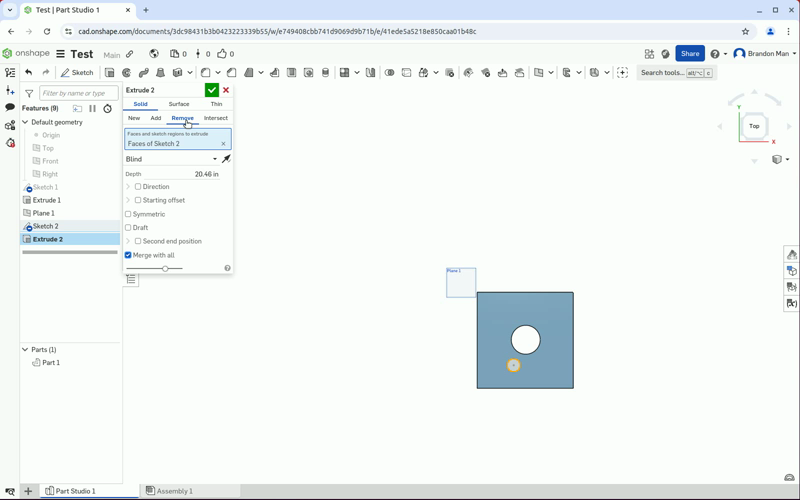
key(enter)
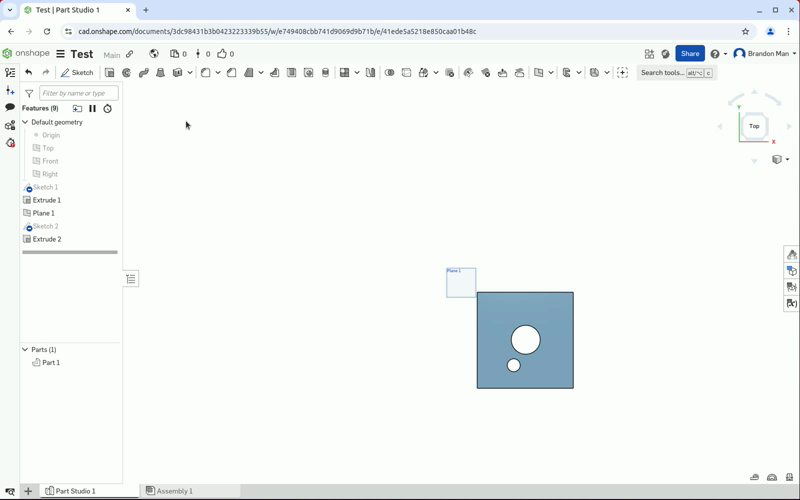
key(shift+h)
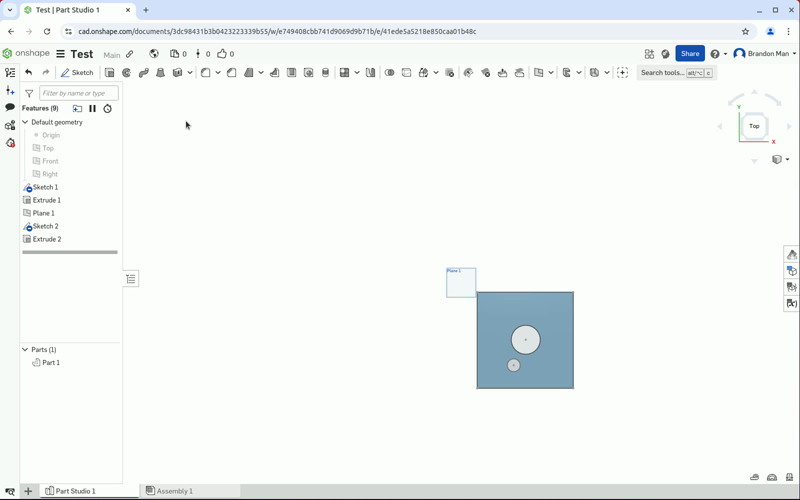
key(shift+h)
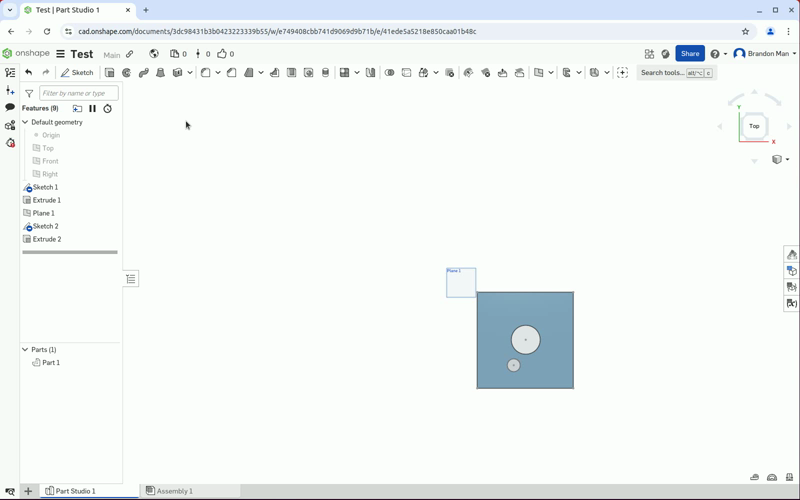
key(shift+7)
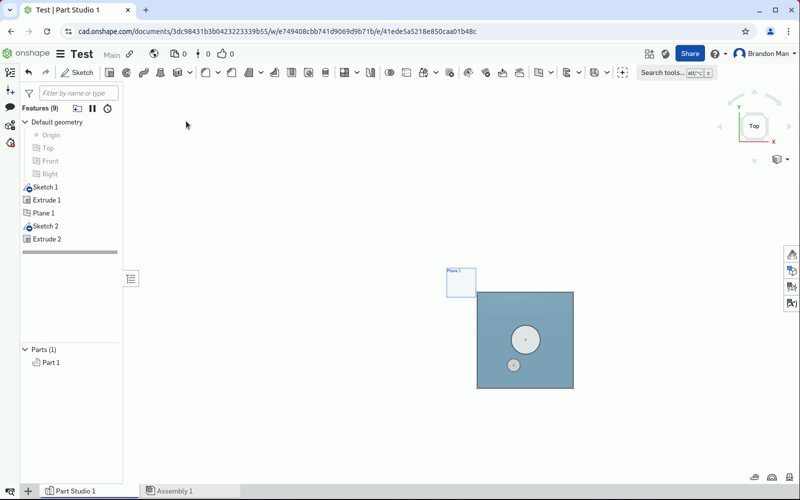
key(up, 3)
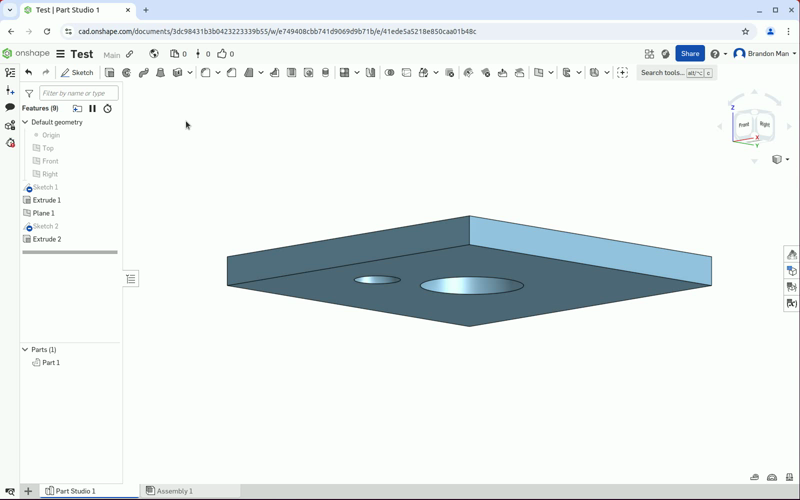
key(left, 3)
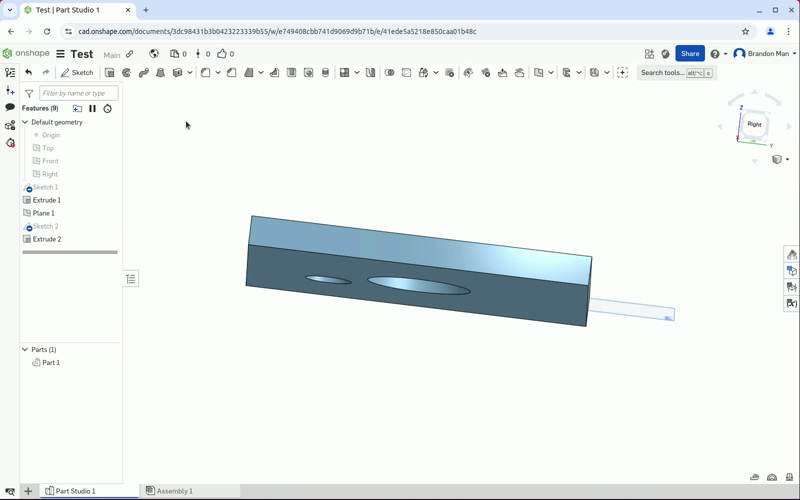
key(right, 3)
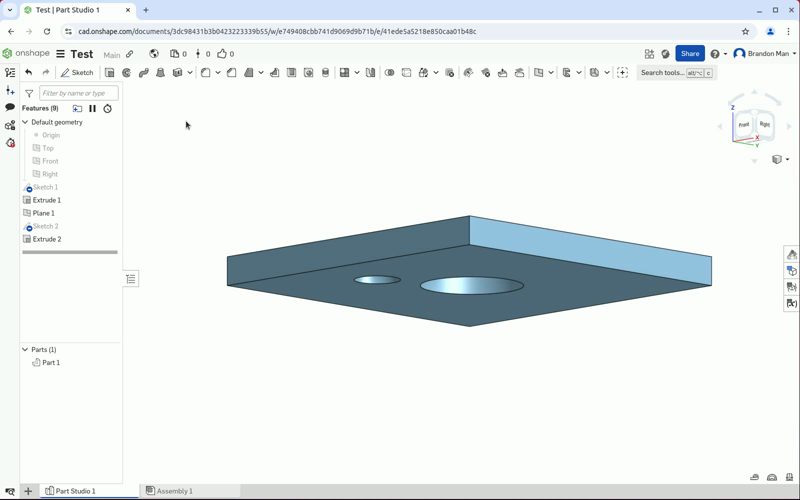
key(down, 3)
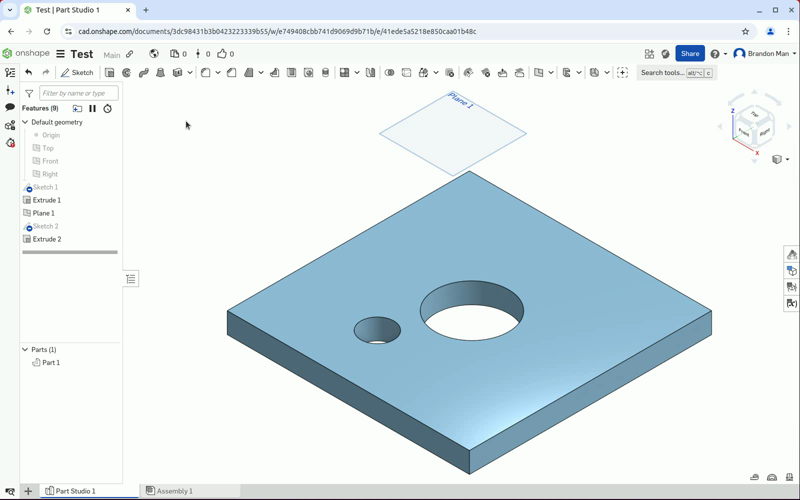
mouse_move(73, 189)
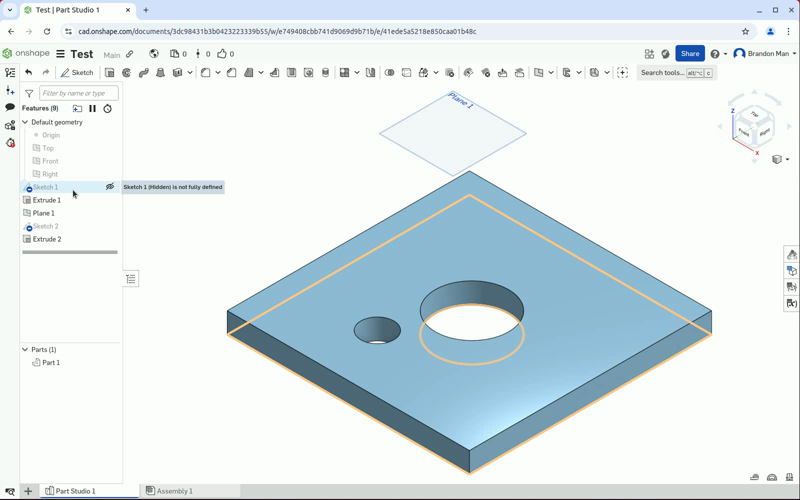
click(73, 189)